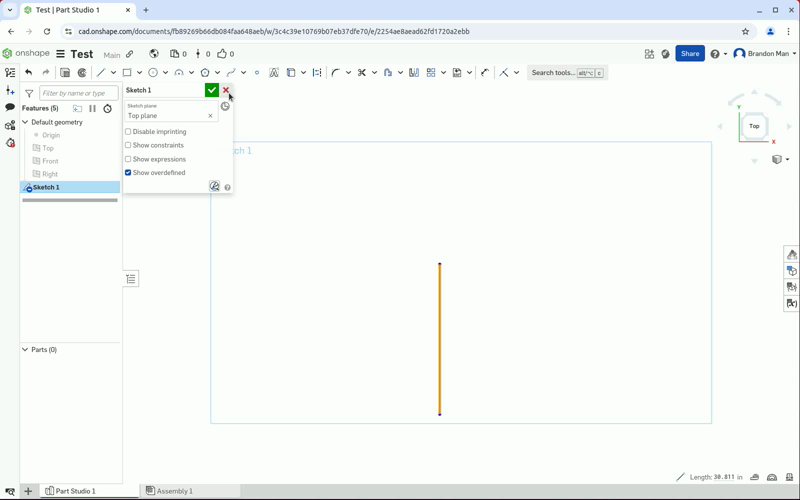
key(shift+h)
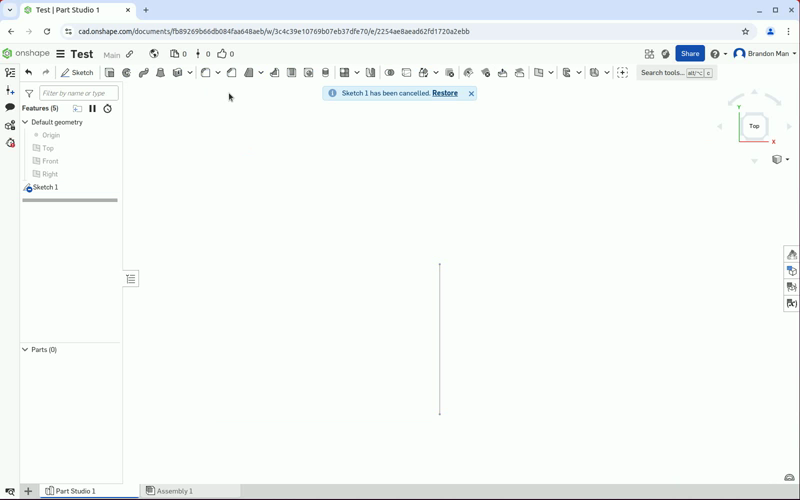
key(shift+s)
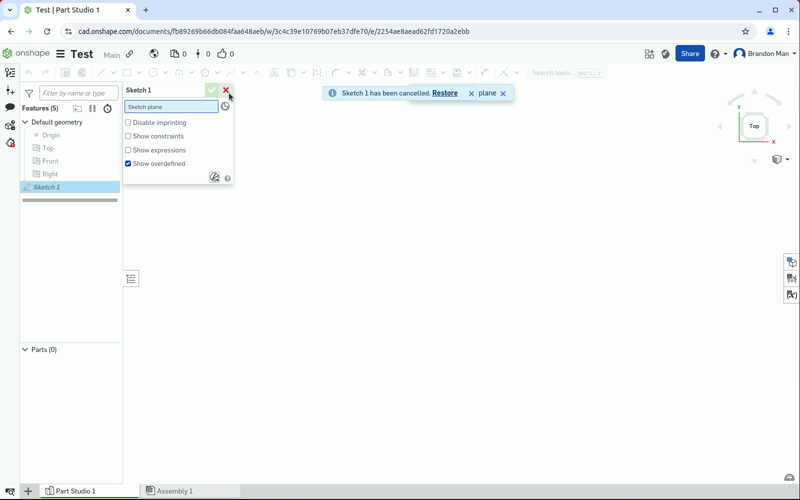
mouse_move(73, 150)
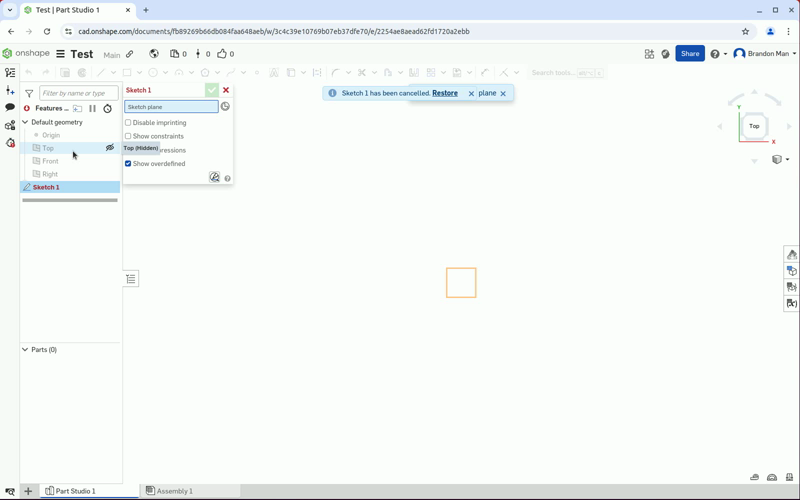
click(73, 150)
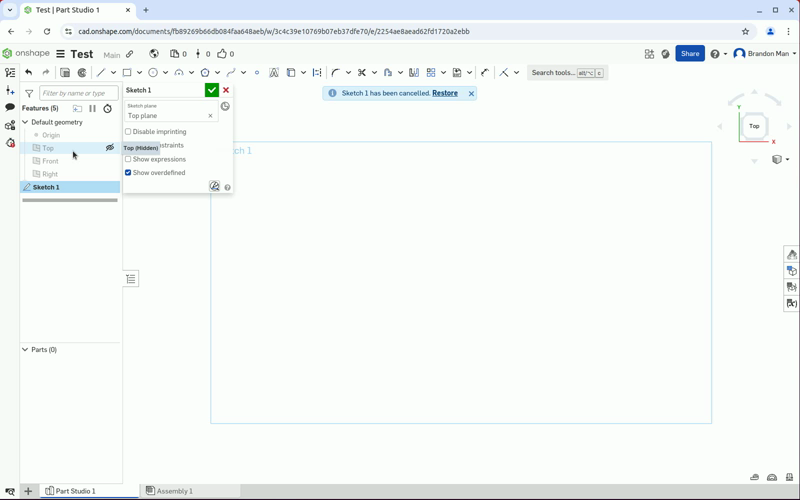
mouse_move(73, 352)
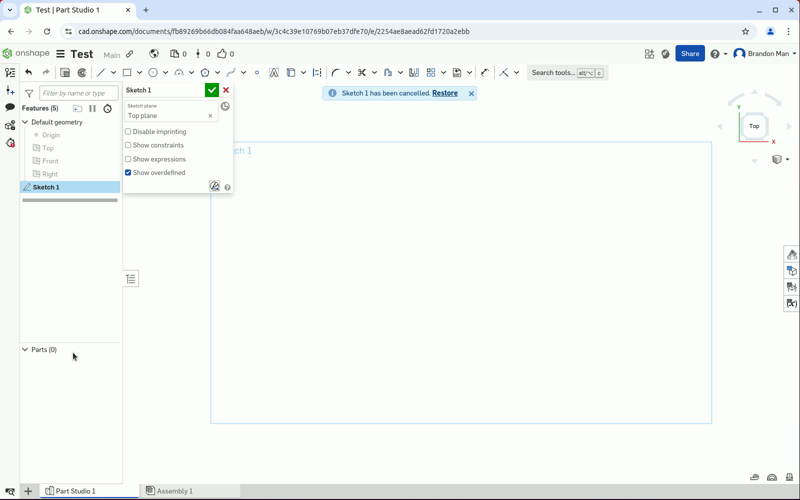
key(y)
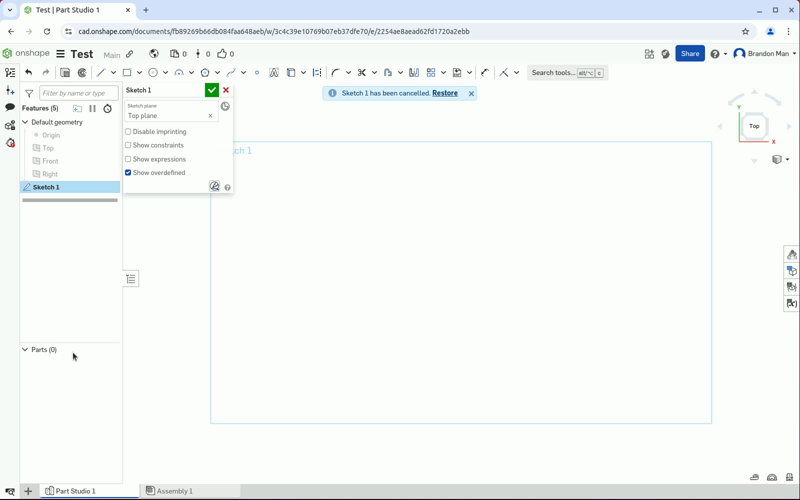
key(a)
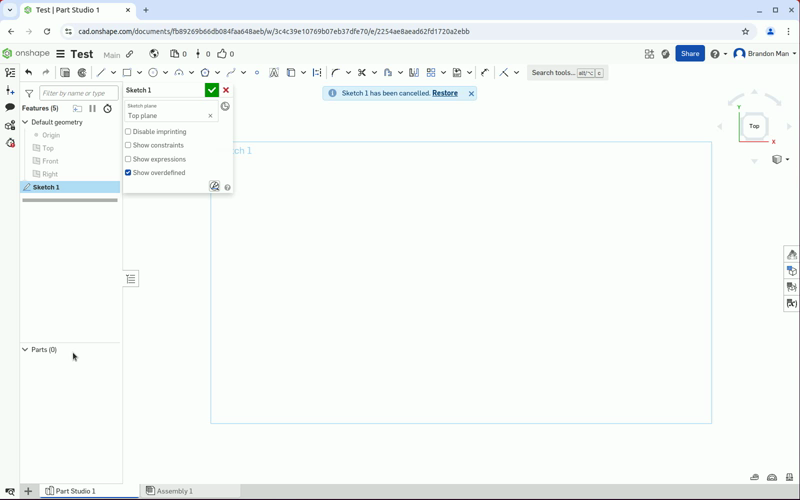
key_down(shift)
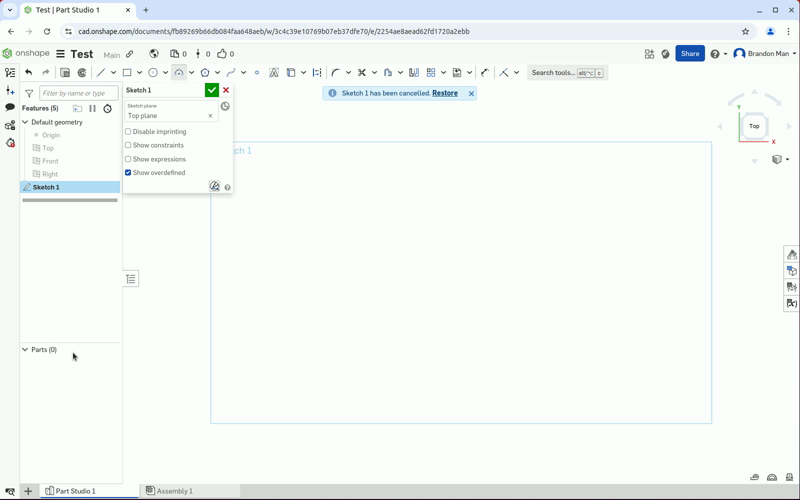
mouse_move(497, 326)
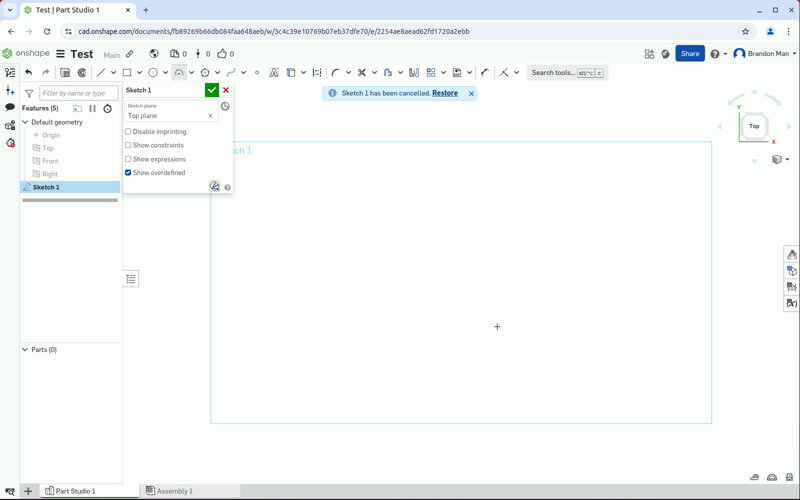
click(497, 326)
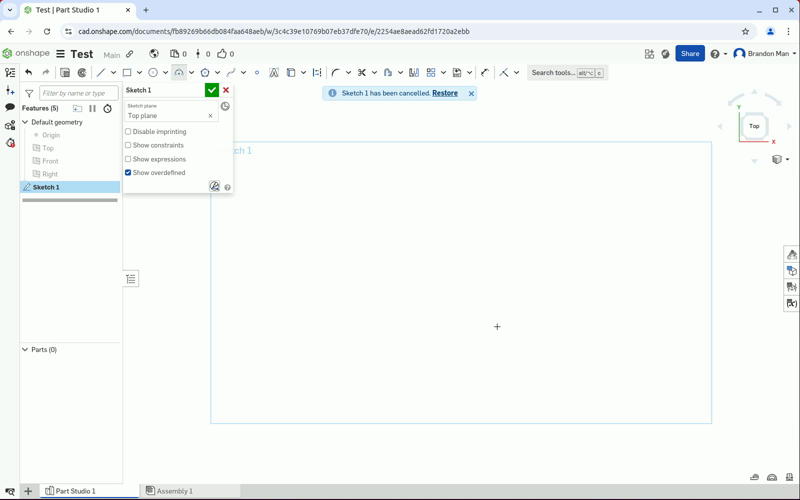
key_up(shift)
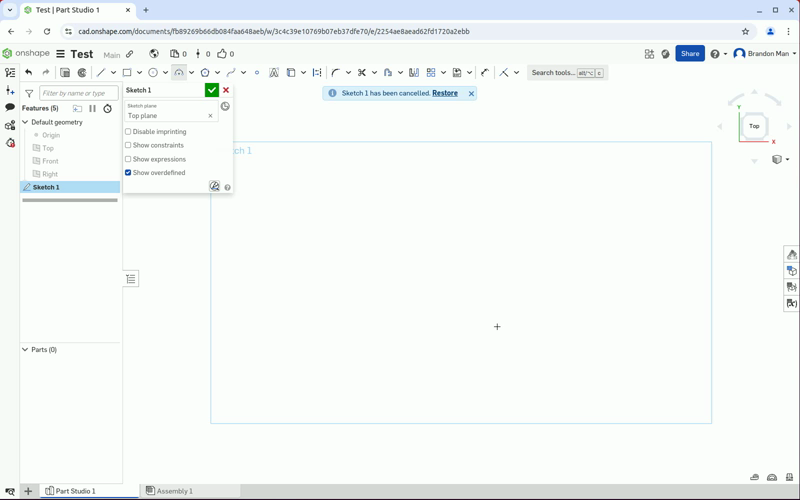
key_down(shift)
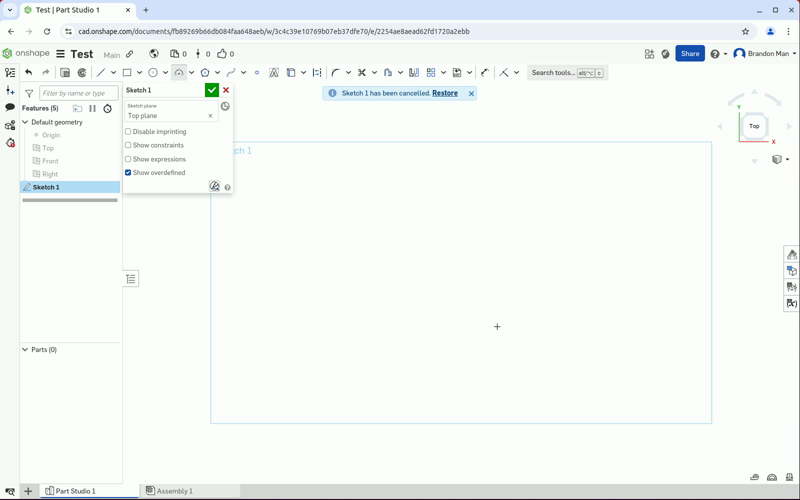
mouse_move(497, 240)
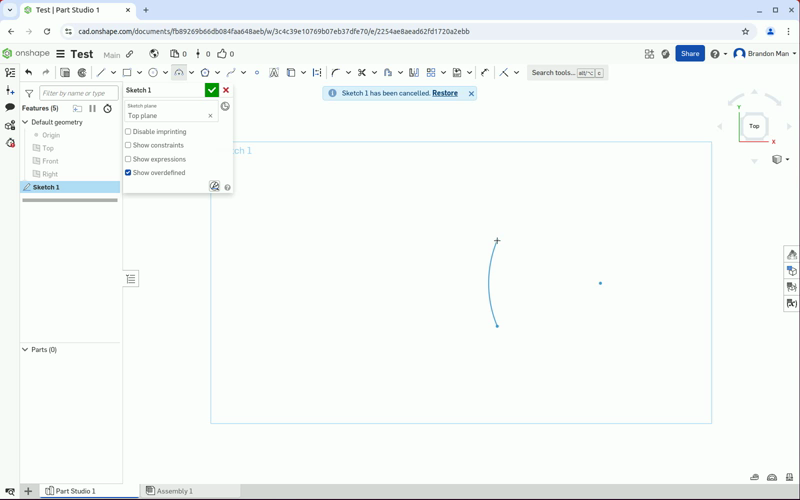
click(497, 240)
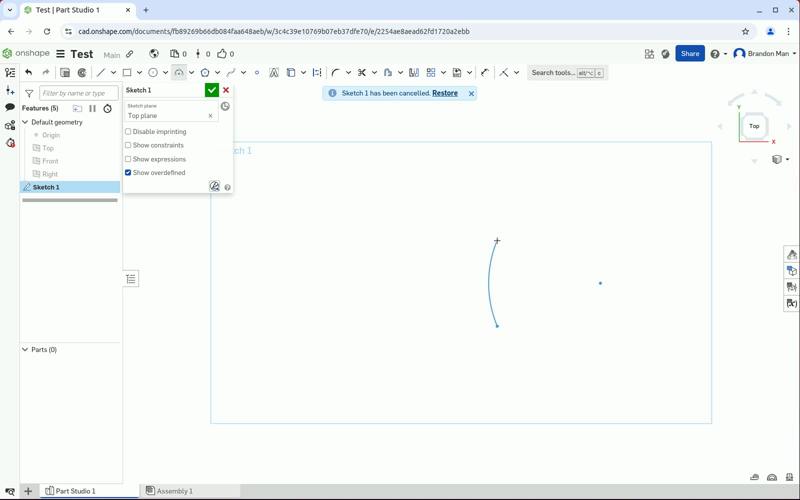
mouse_move(404, 283)
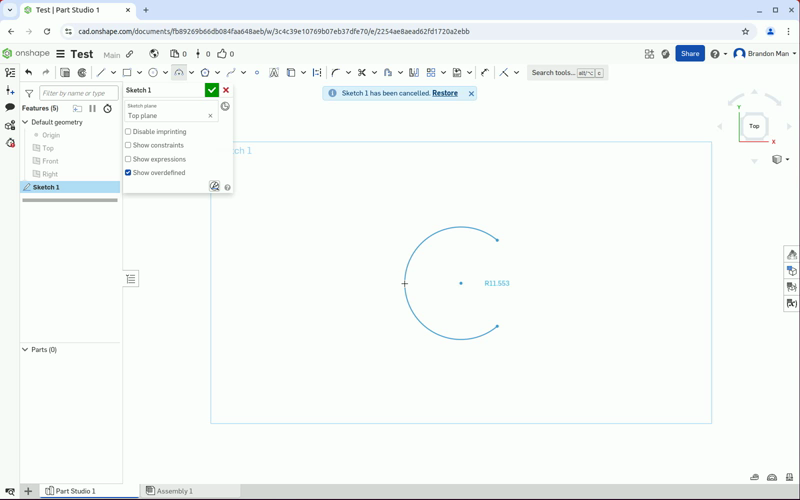
click(404, 283)
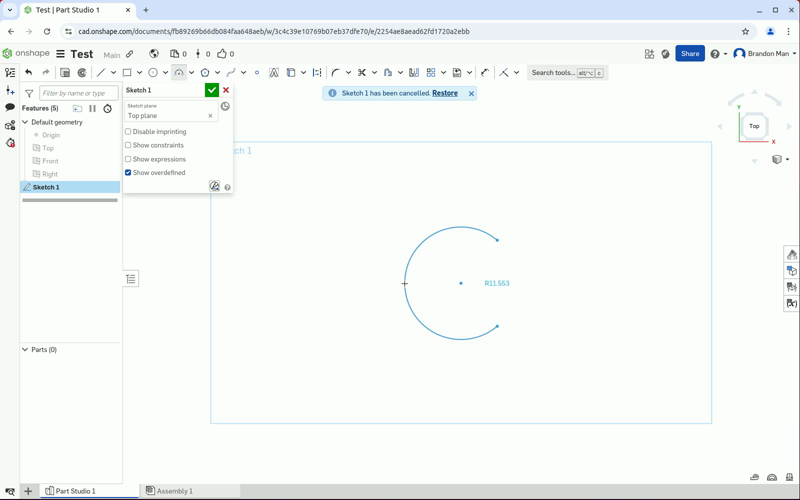
key_up(shift)
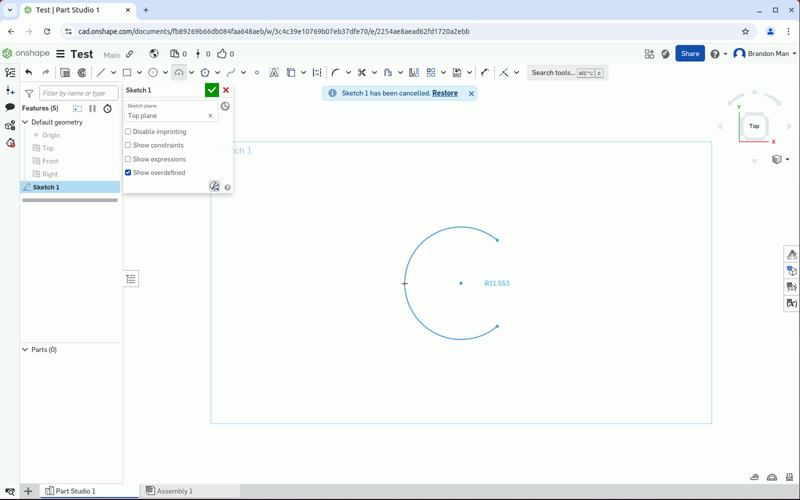
key(esc)
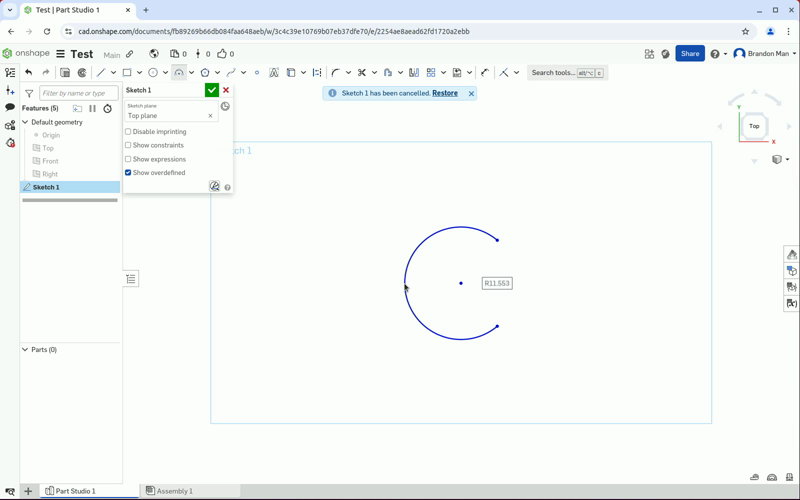
key(l)
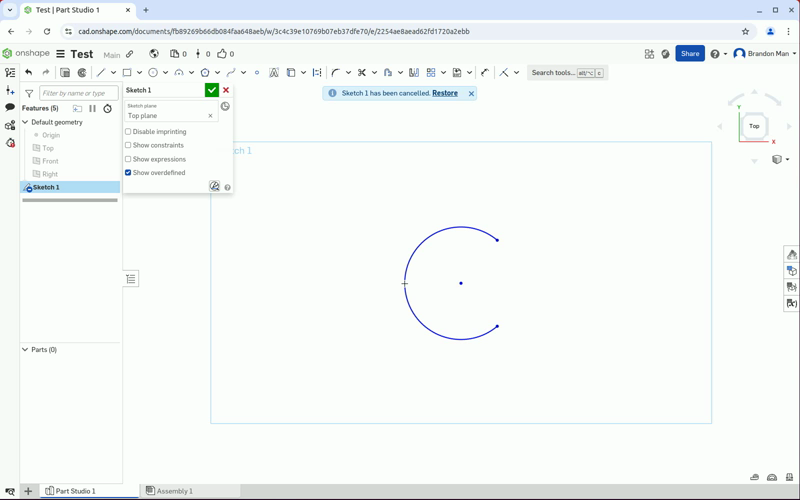
mouse_move(497, 240)
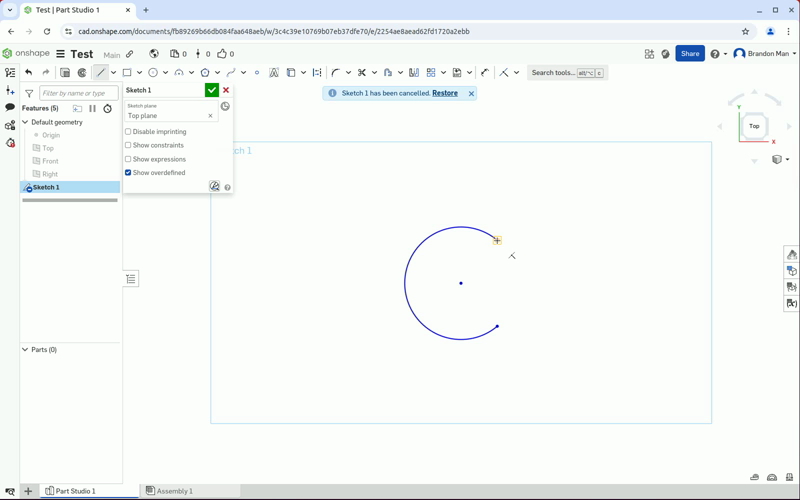
click(497, 240)
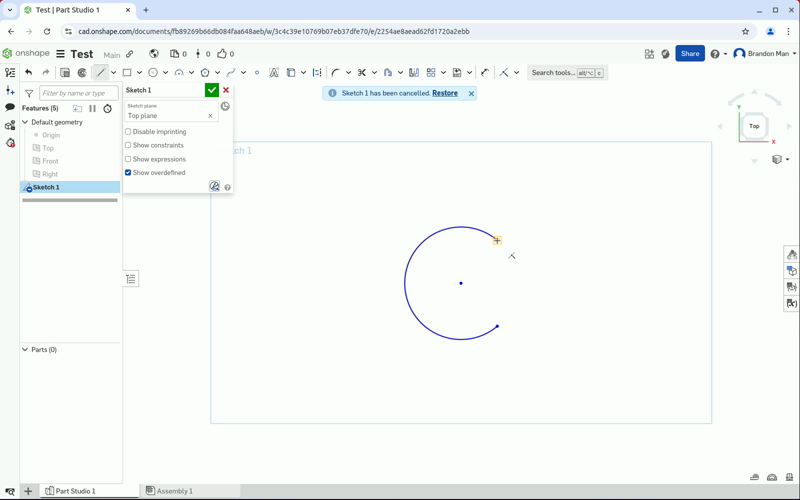
key_down(shift)
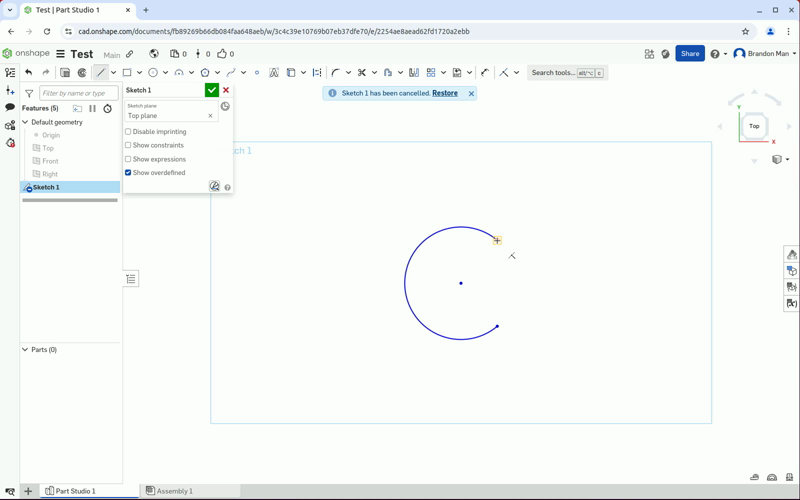
mouse_move(527, 240)
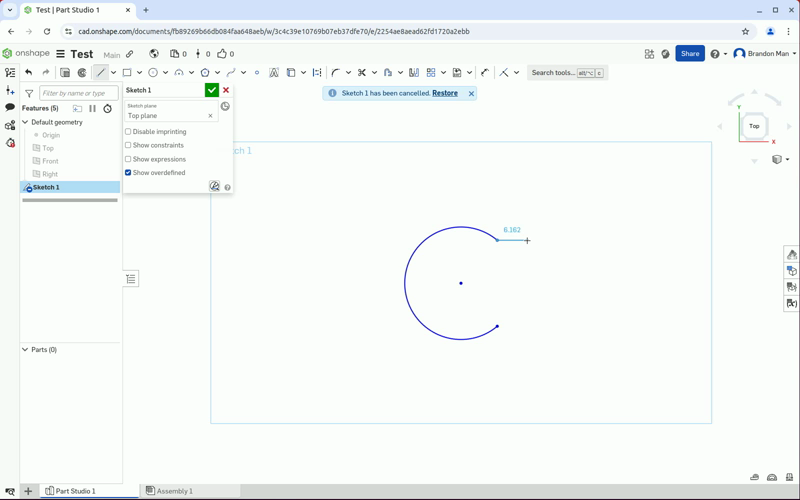
mouse_move(514, 218)
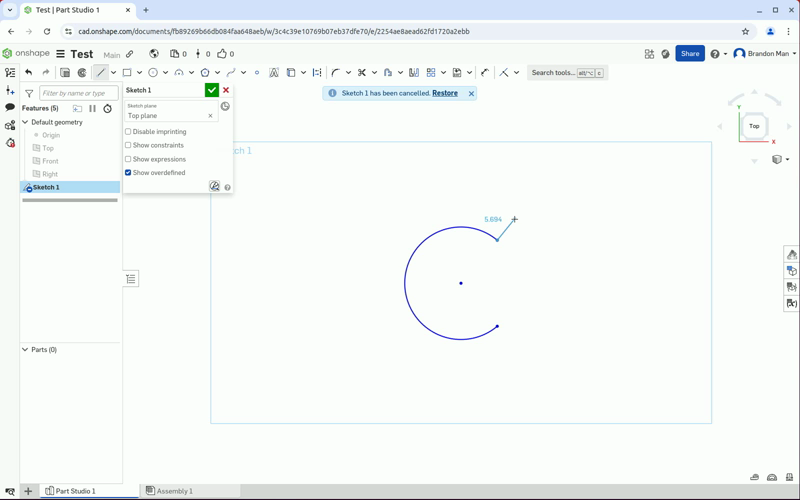
click(514, 218)
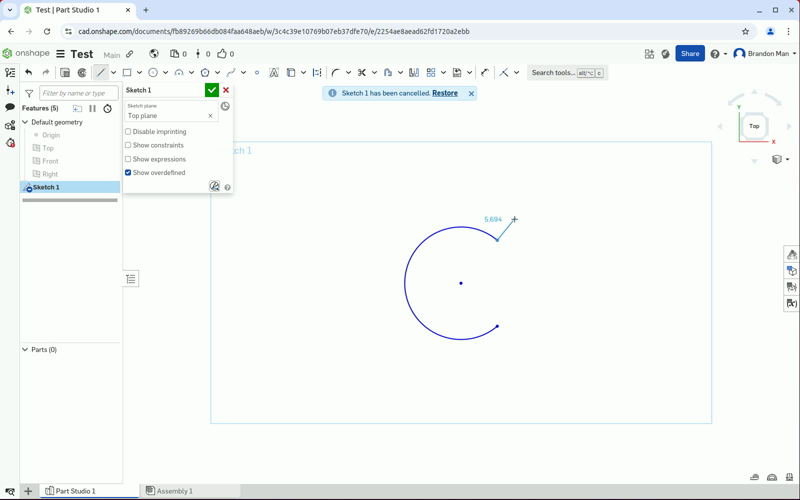
key_up(shift)
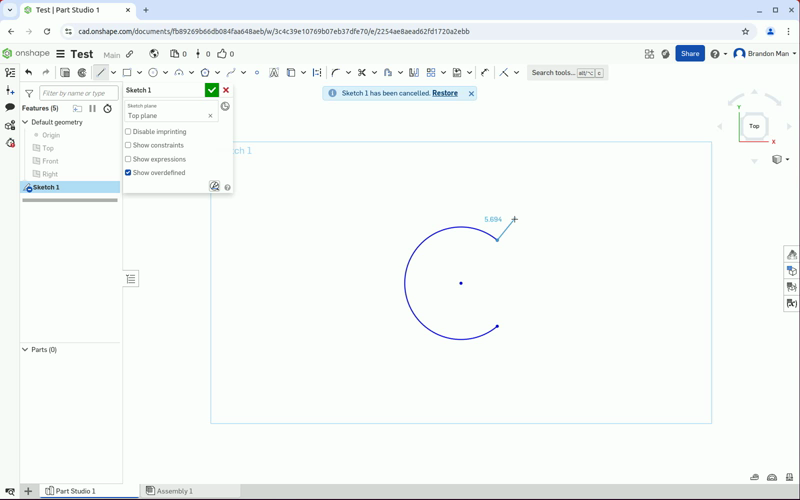
key(esc)
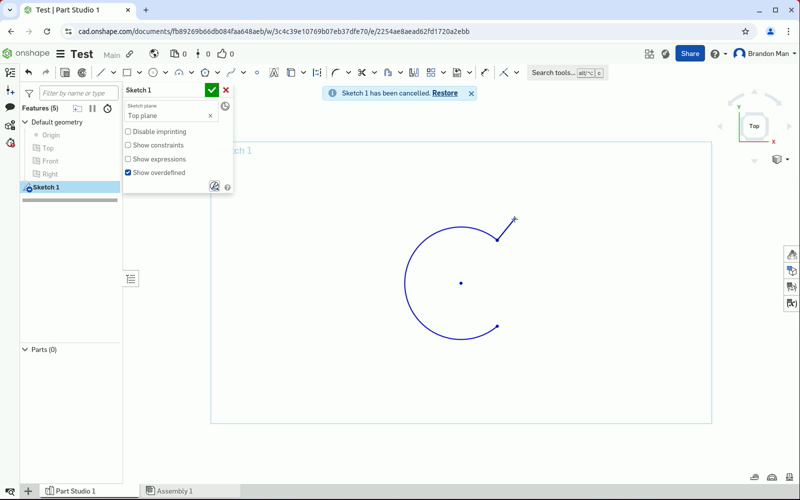
key(a)
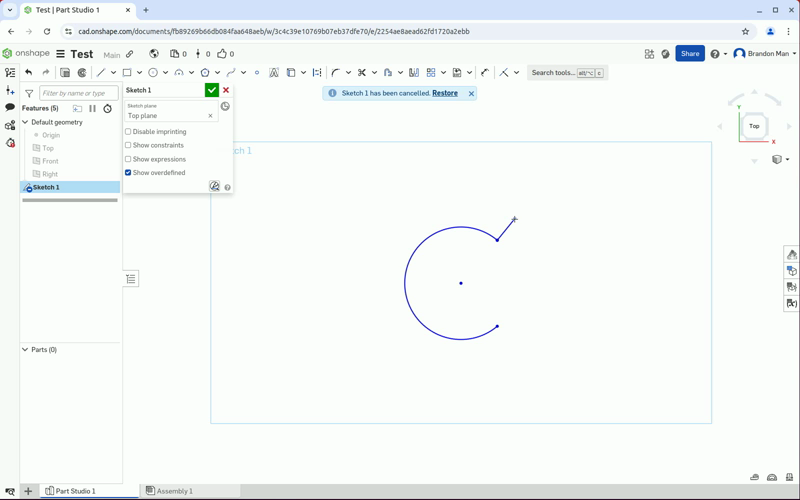
mouse_move(514, 218)
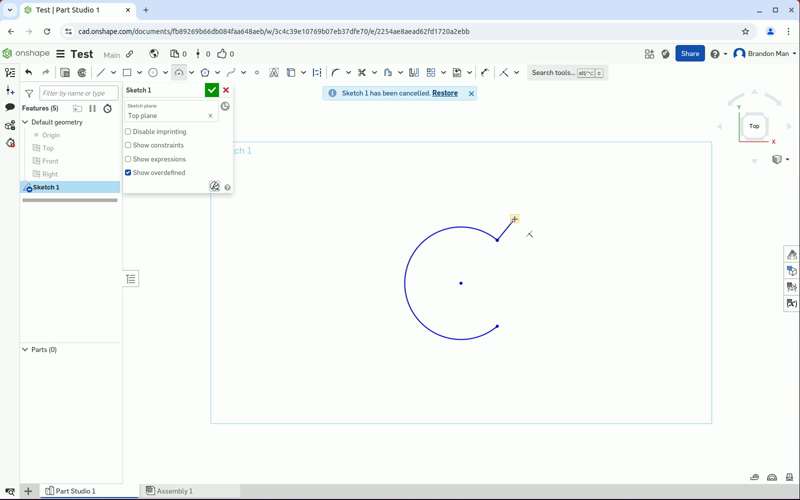
click(514, 218)
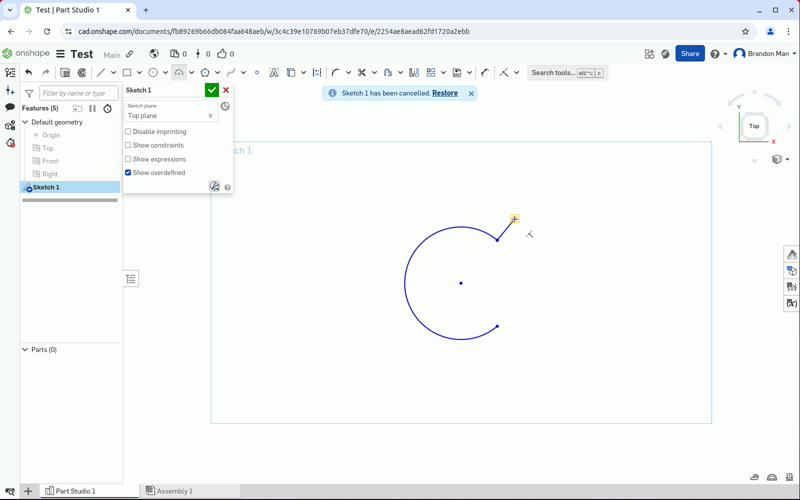
key_down(shift)
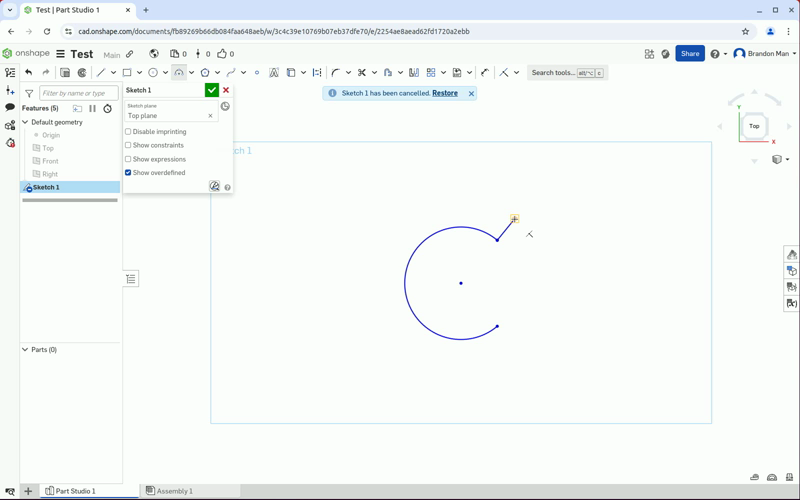
mouse_move(514, 347)
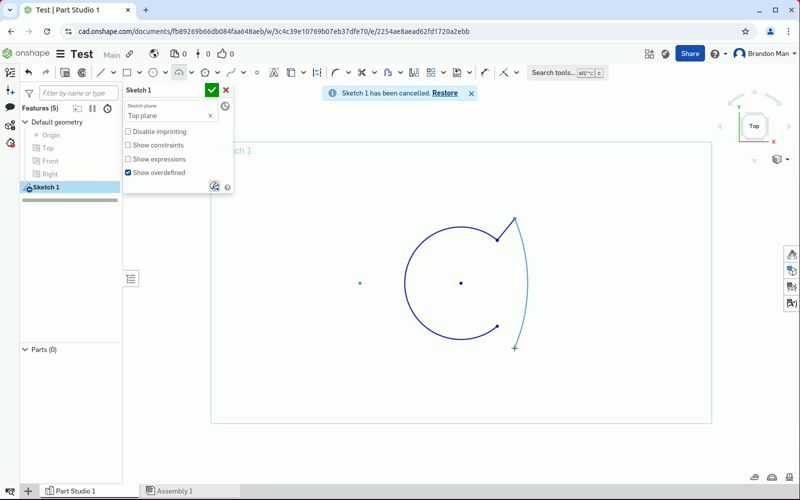
click(514, 347)
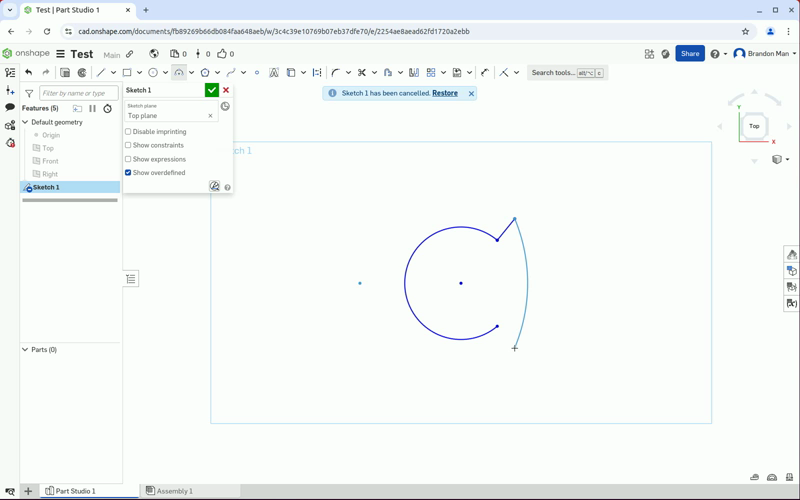
mouse_move(376, 283)
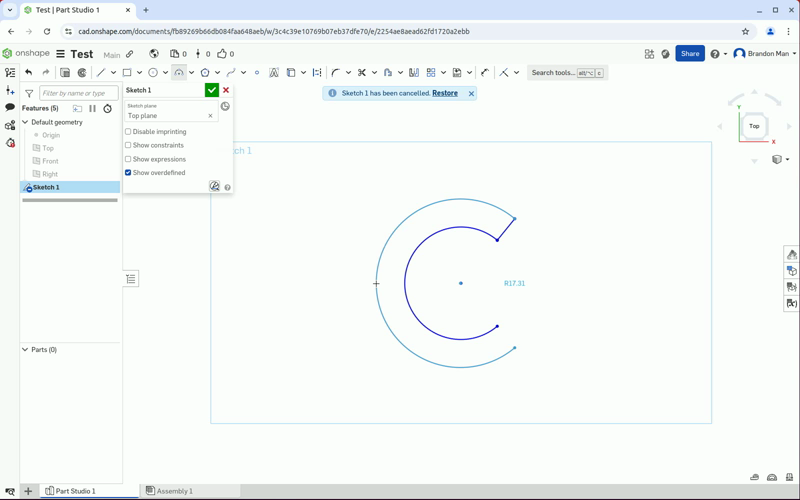
click(376, 283)
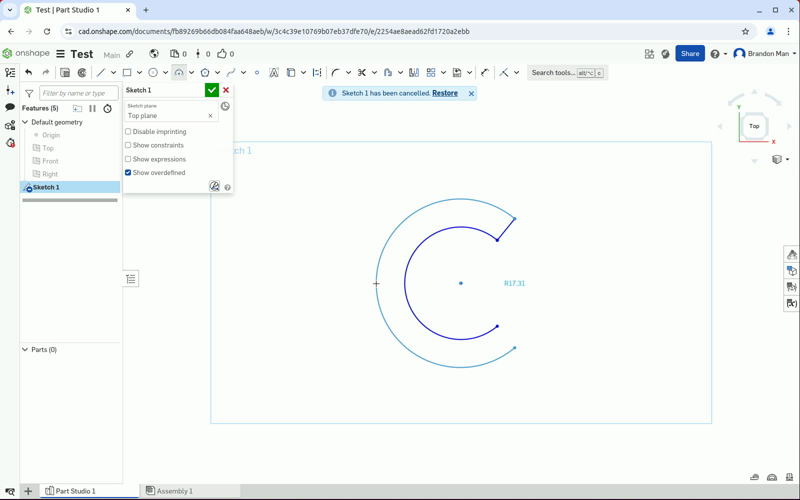
key_up(shift)
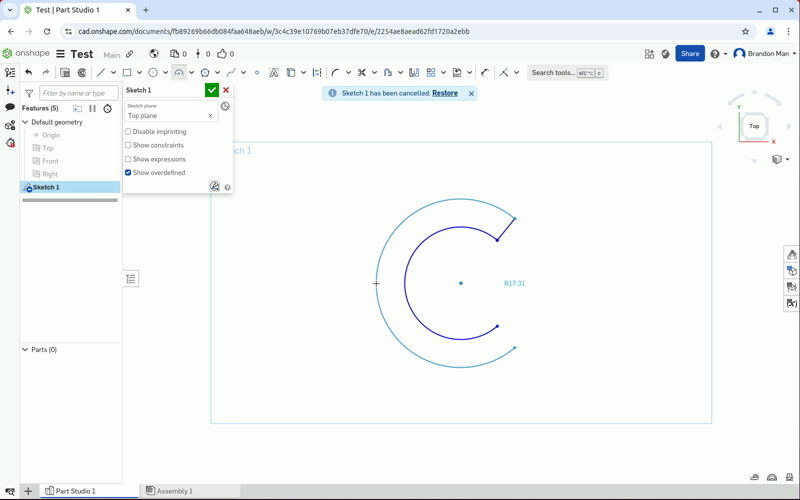
key(esc)
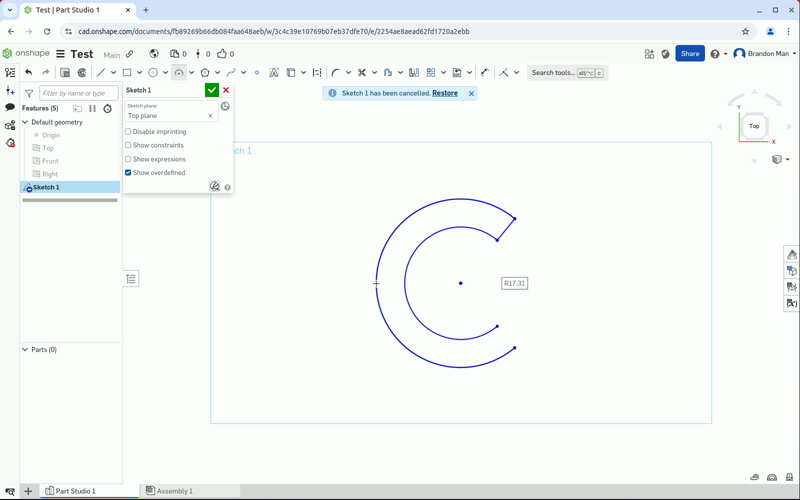
key(l)
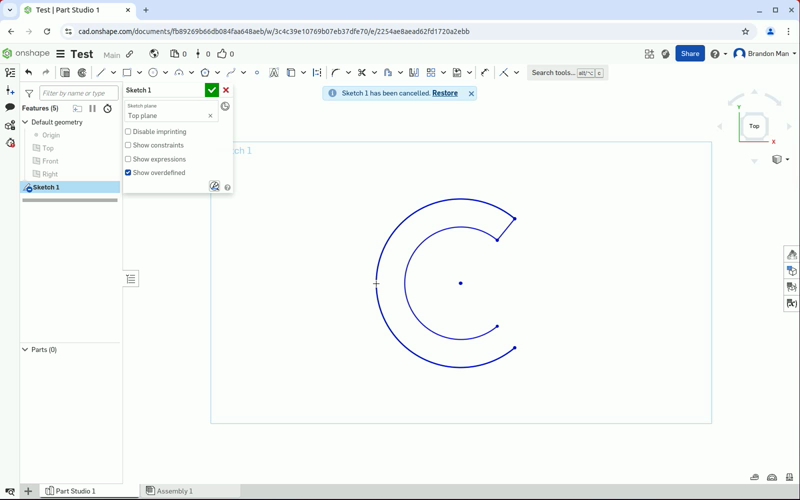
mouse_move(514, 347)
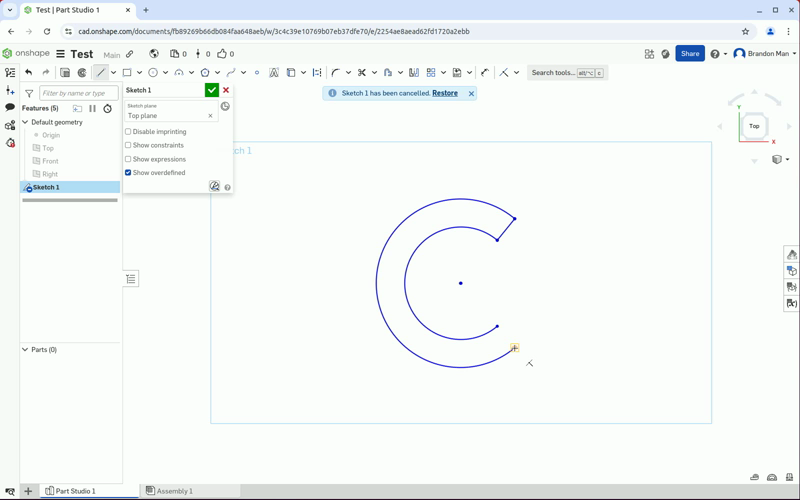
click(514, 347)
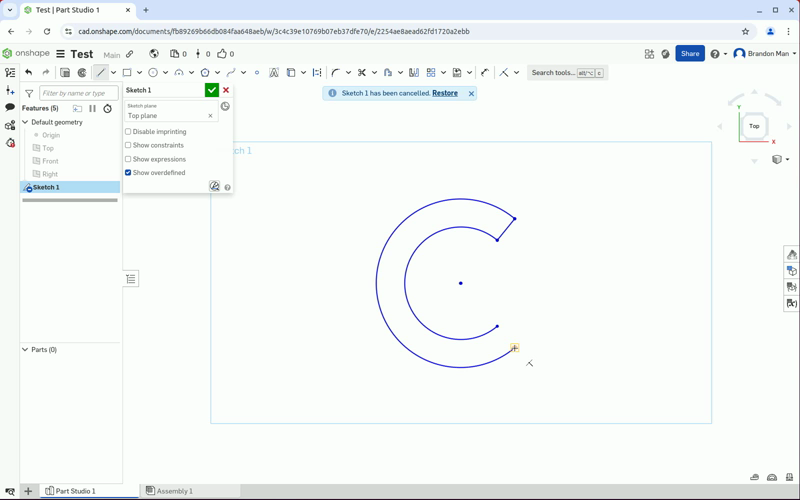
mouse_move(544, 347)
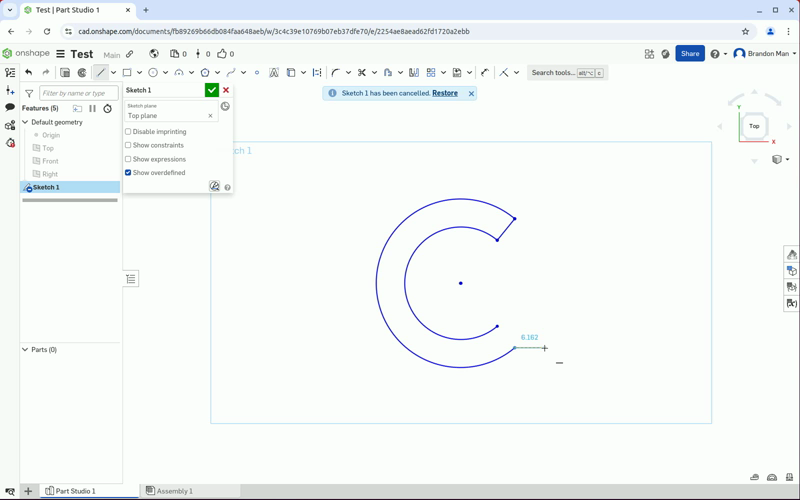
key_down(shift)
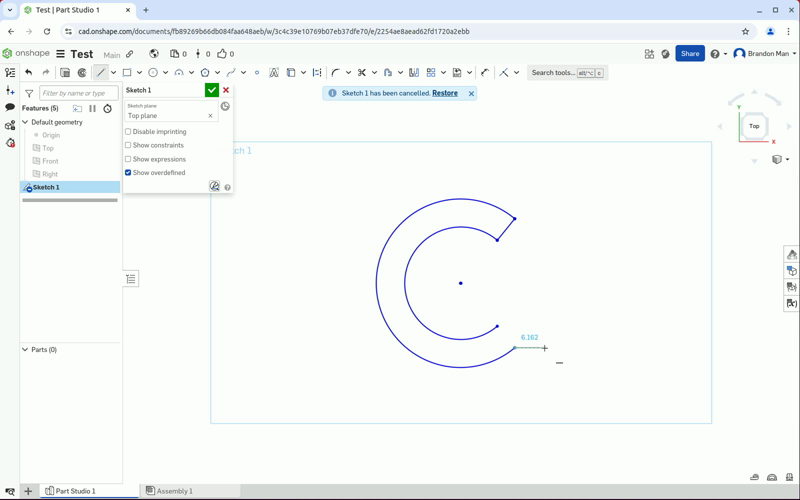
mouse_move(497, 326)
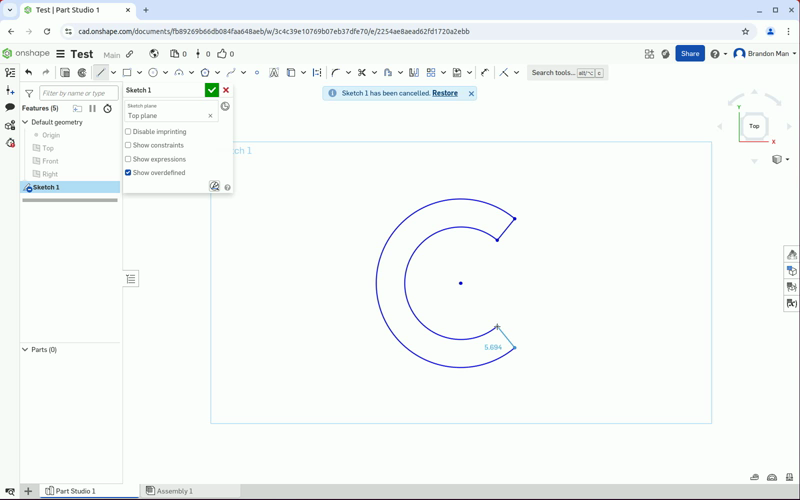
key_up(shift)
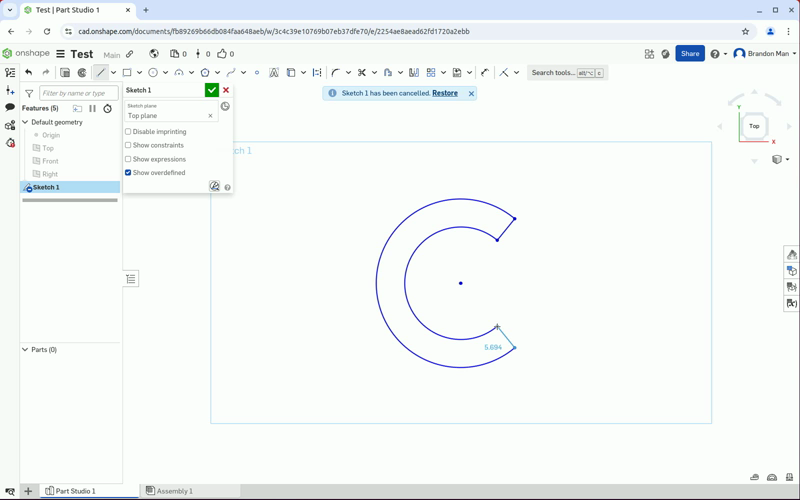
click(497, 326)
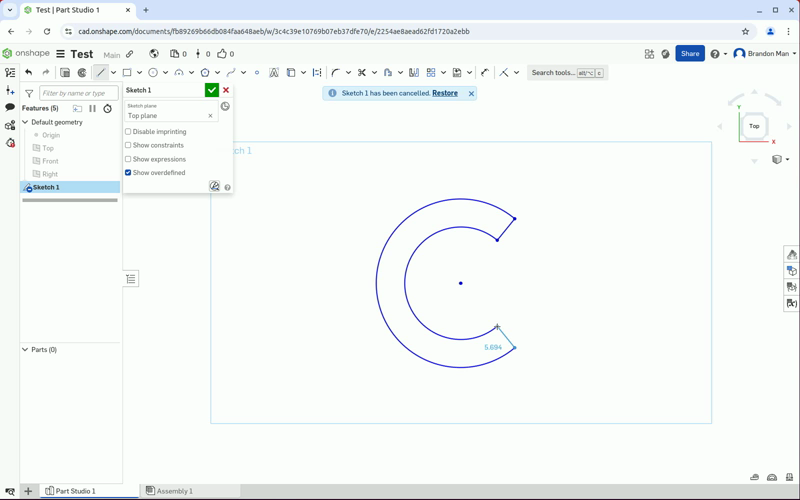
key(esc)
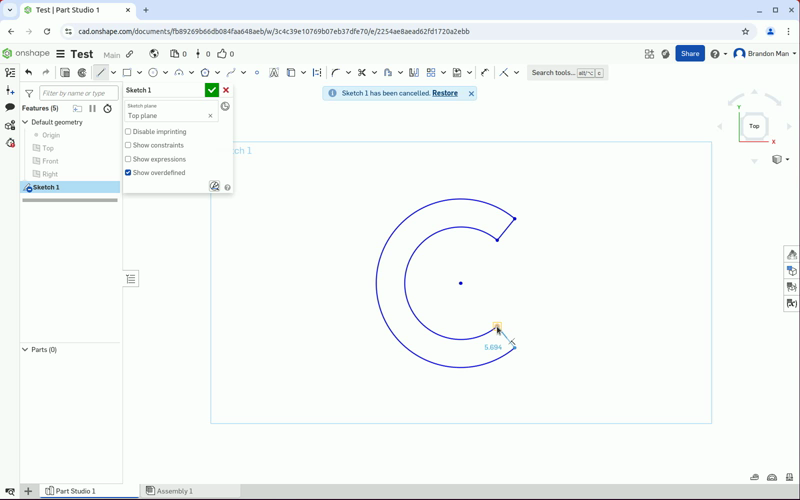
mouse_move(398, 260)
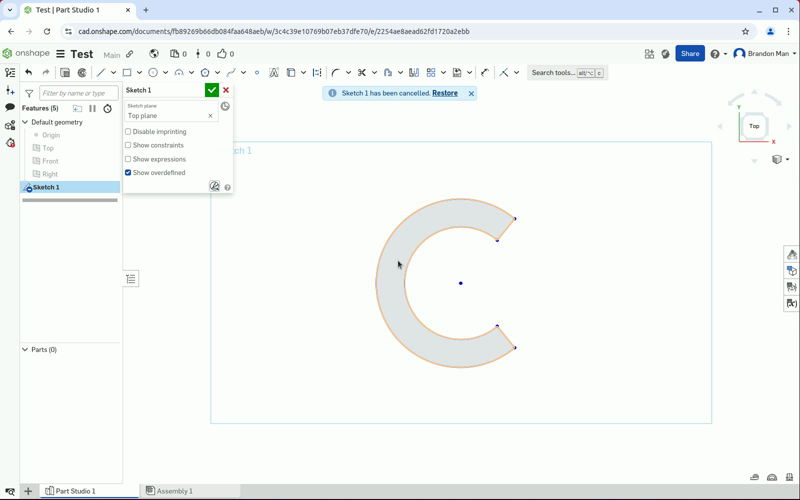
click(398, 260)
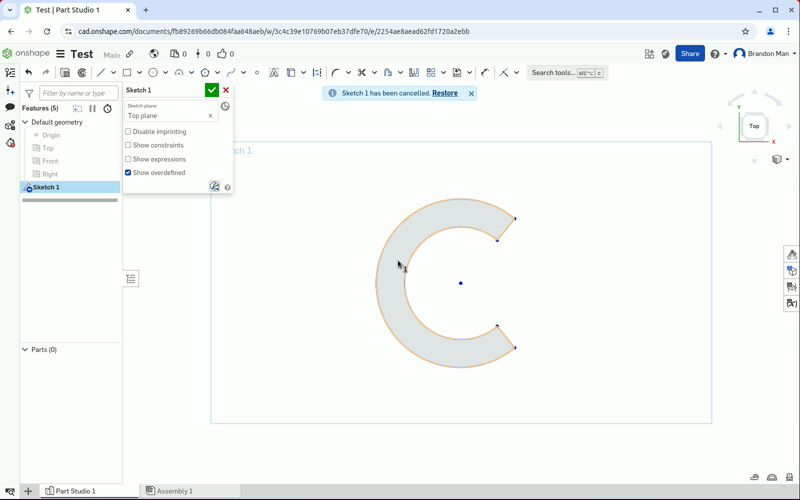
mouse_move(73, 352)
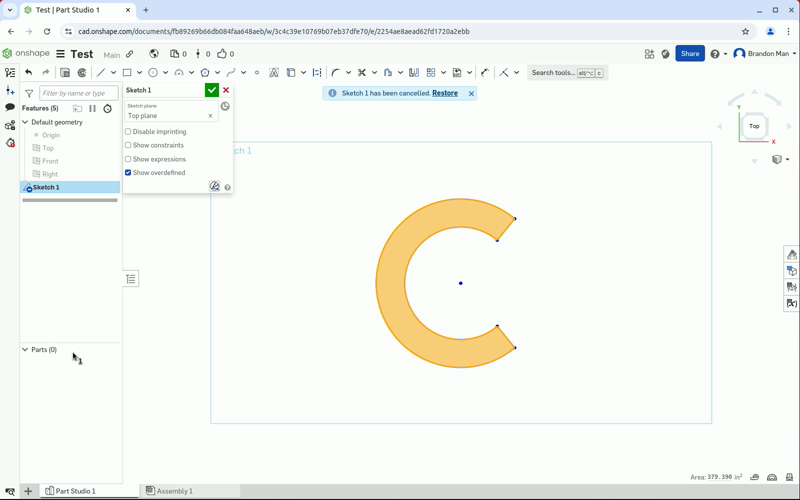
key(shift+y)
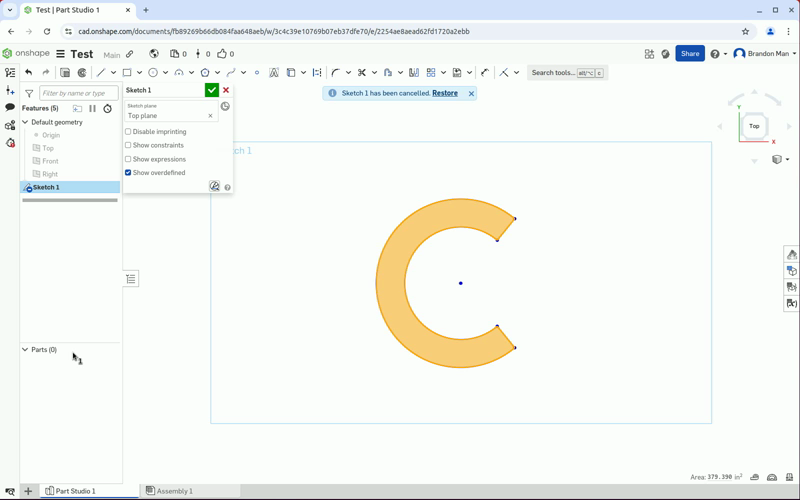
key(shift+e)
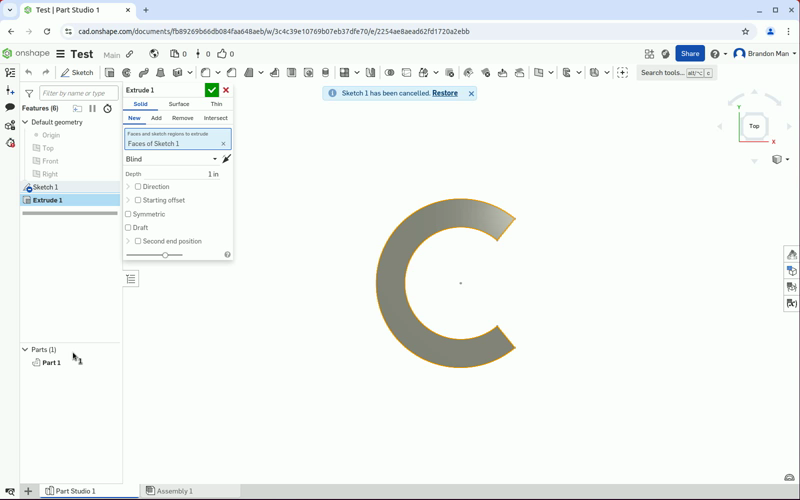
mouse_move(143, 106)
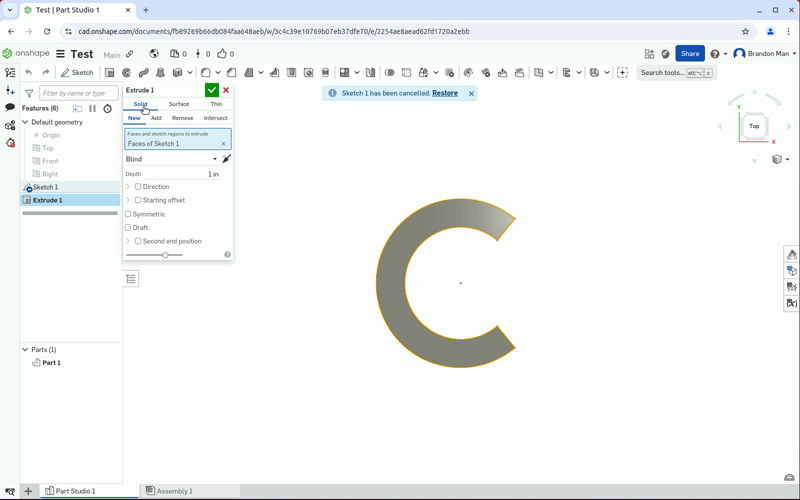
click(143, 106)
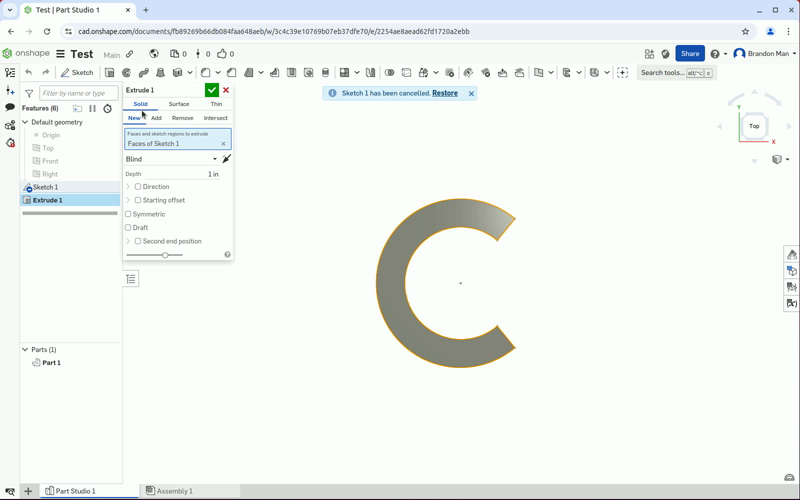
mouse_move(137, 120)
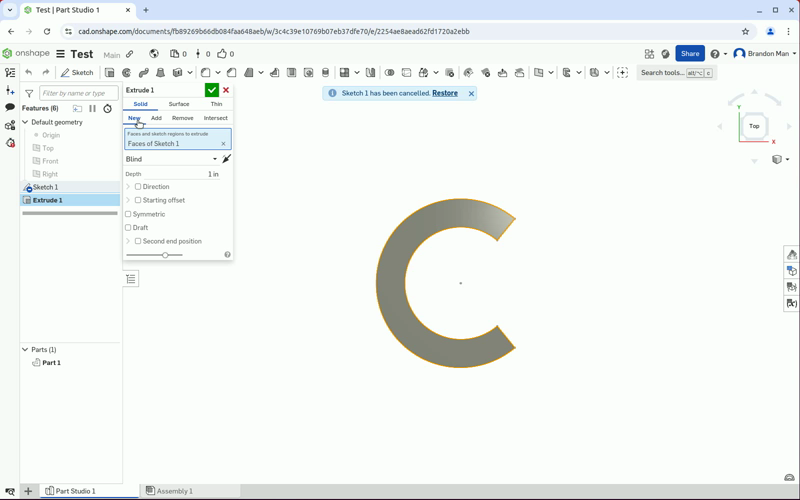
click(137, 120)
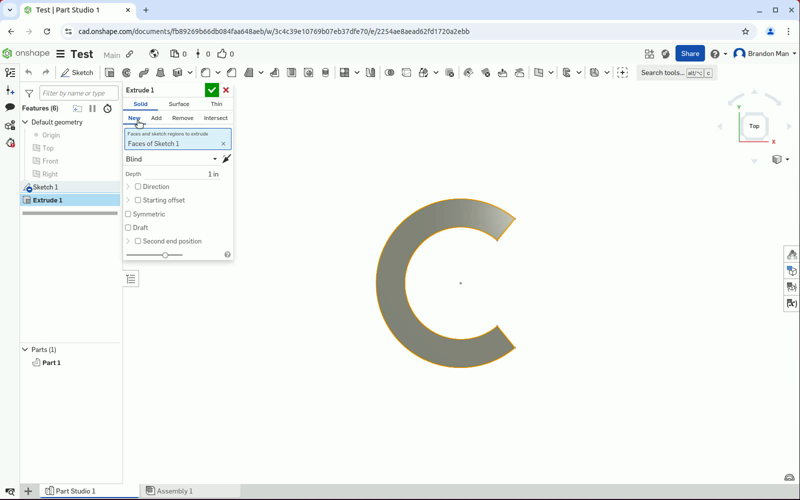
key(tab, 4)
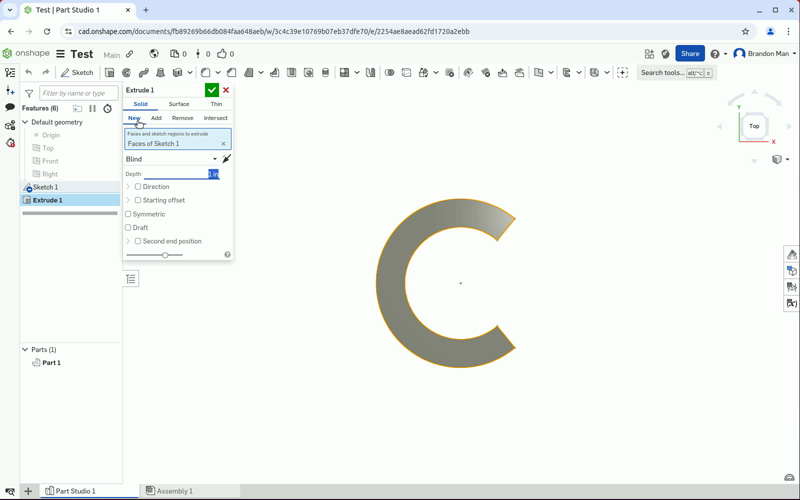
text(23.108)
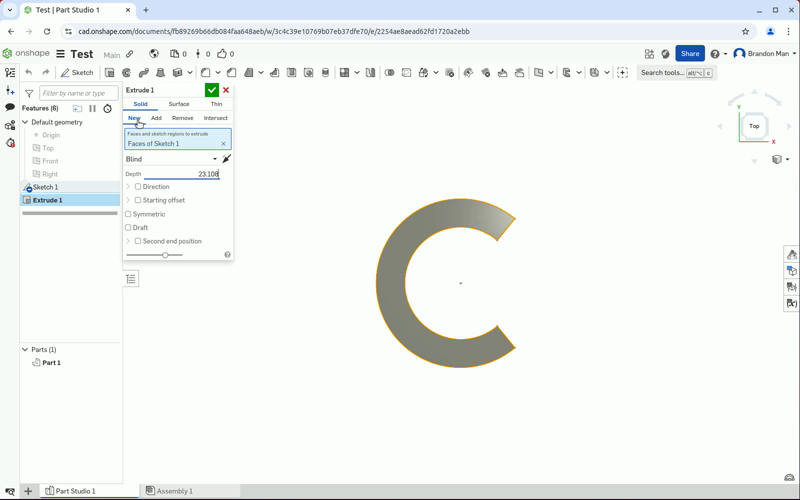
key(enter)
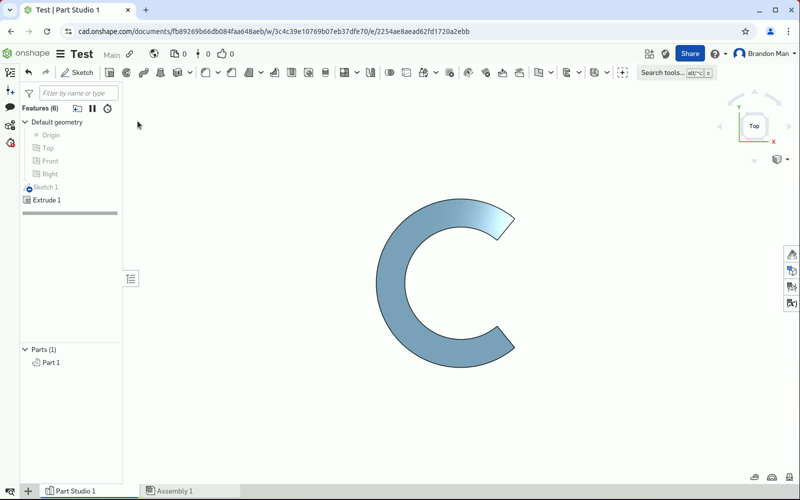
key(shift+h)
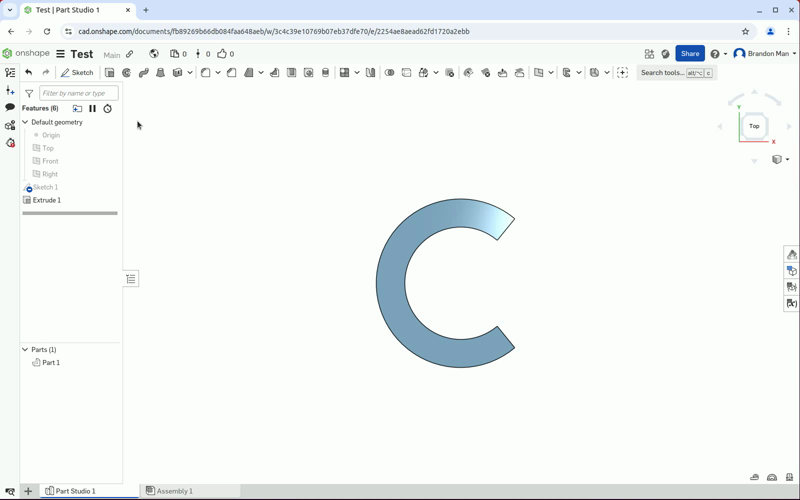
key(shift+h)
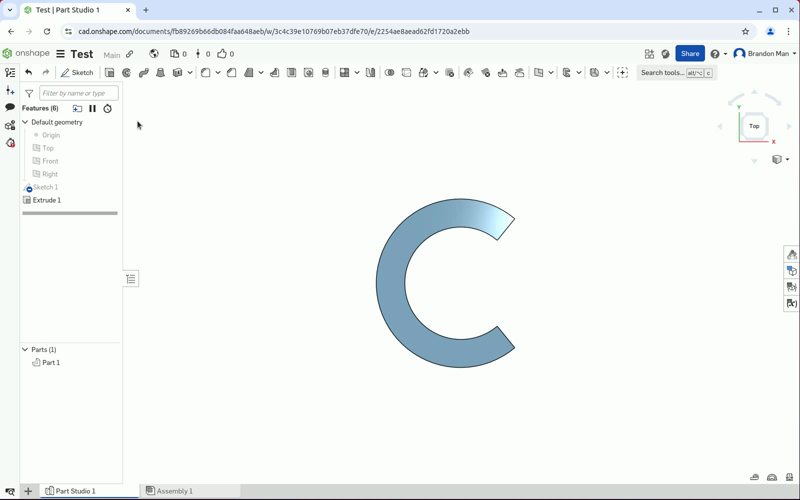
mouse_move(73, 189)
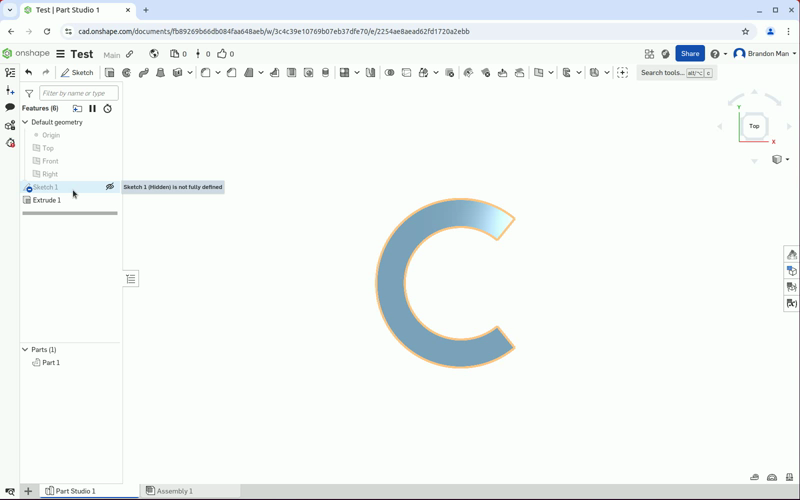
click(73, 189)
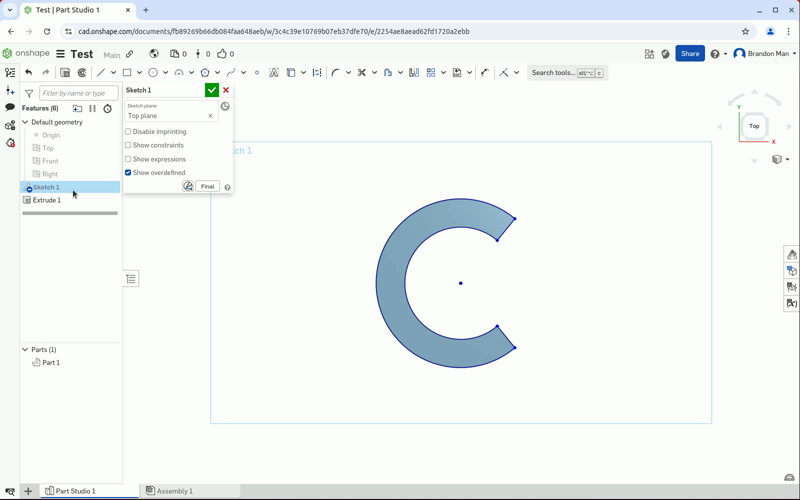
mouse_move(229, 92)
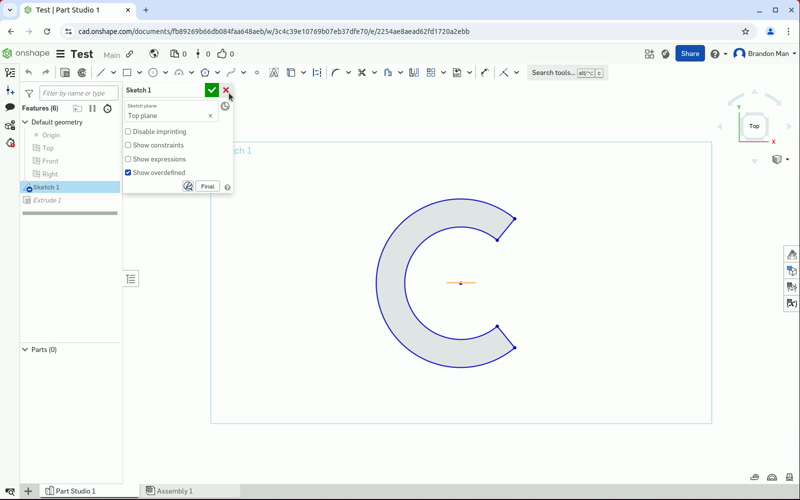
click(229, 92)
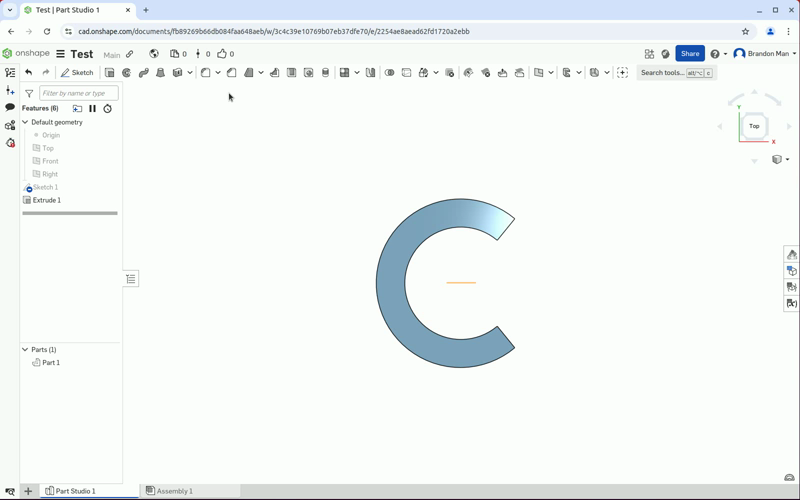
mouse_move(73, 352)
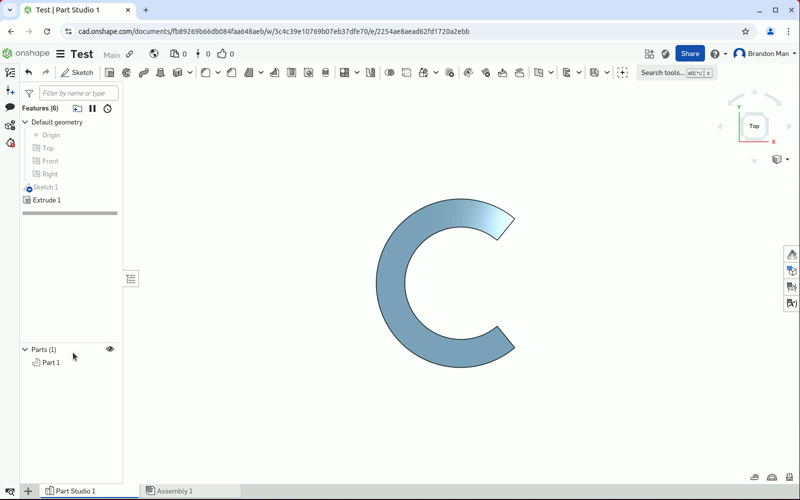
key(y)
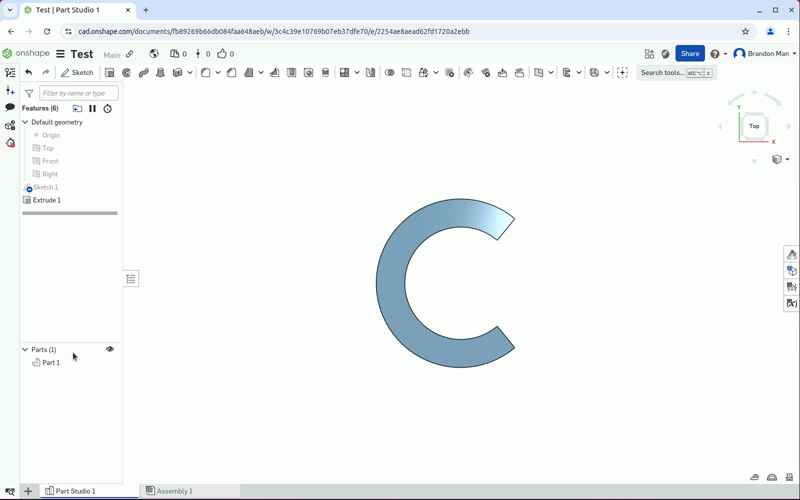
key(shift+p)
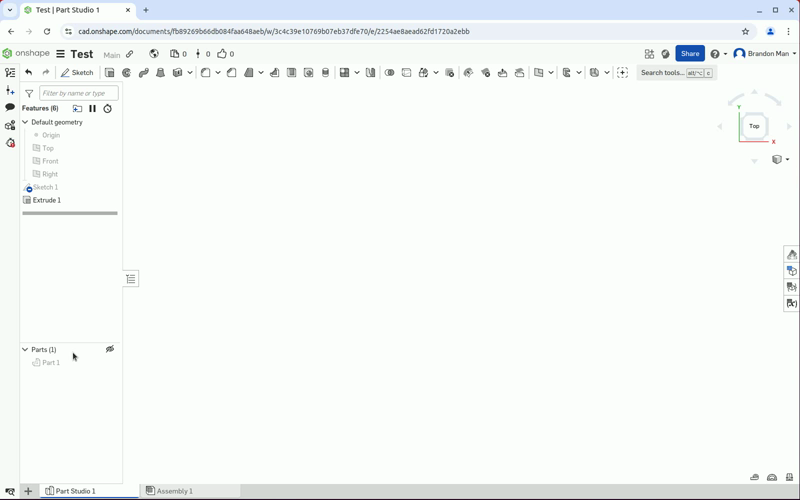
key(space)
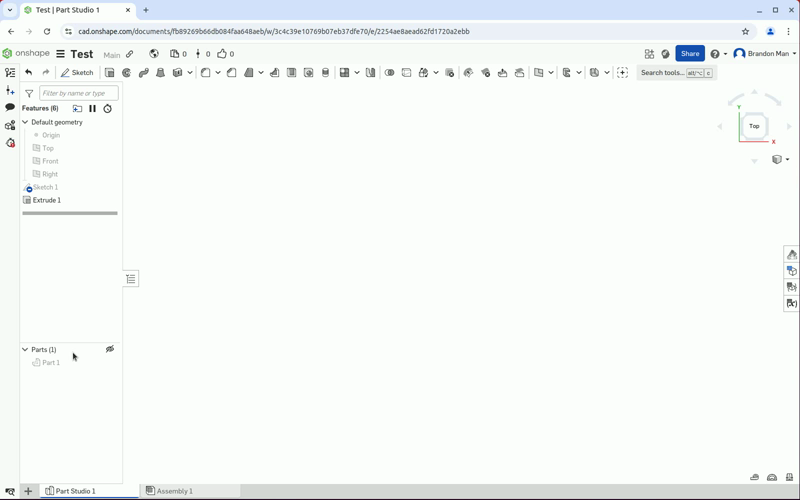
key_down(shift)
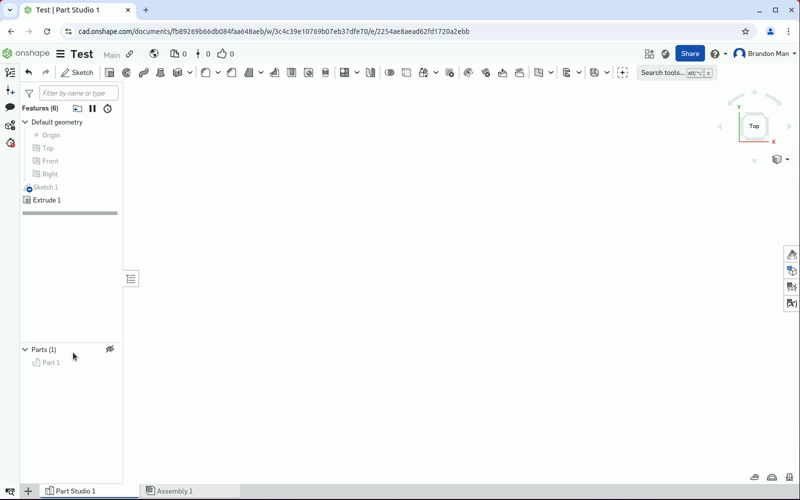
key(up)
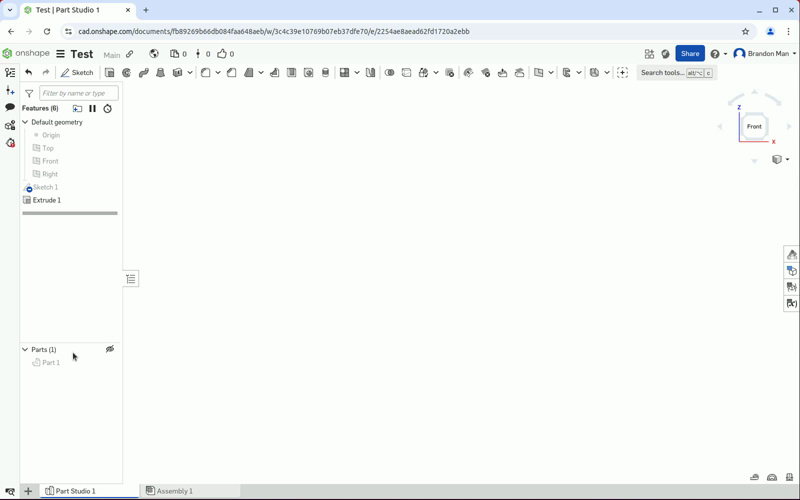
key_up(shift)
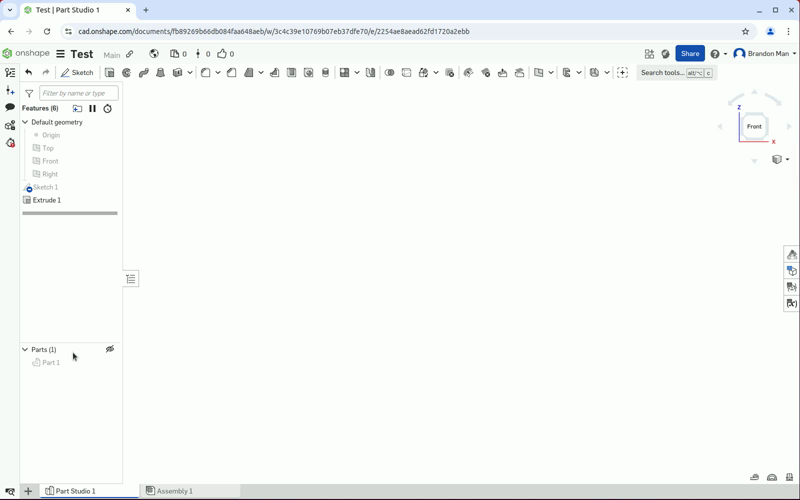
key(space)
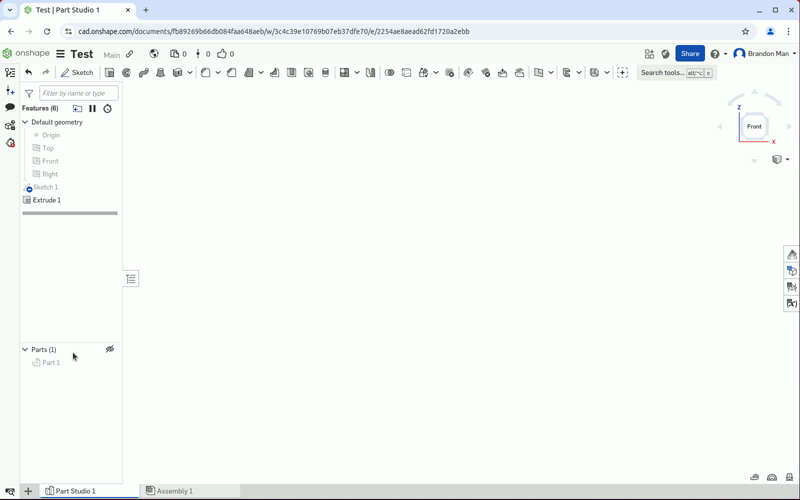
key_down(shift)
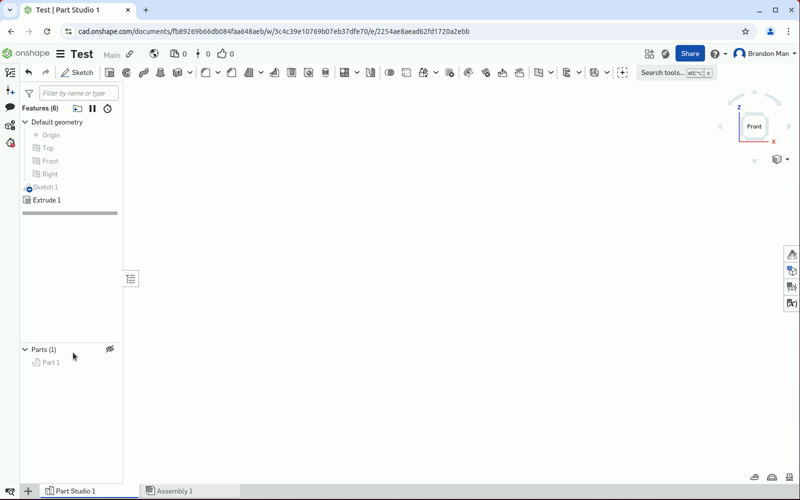
key(left)
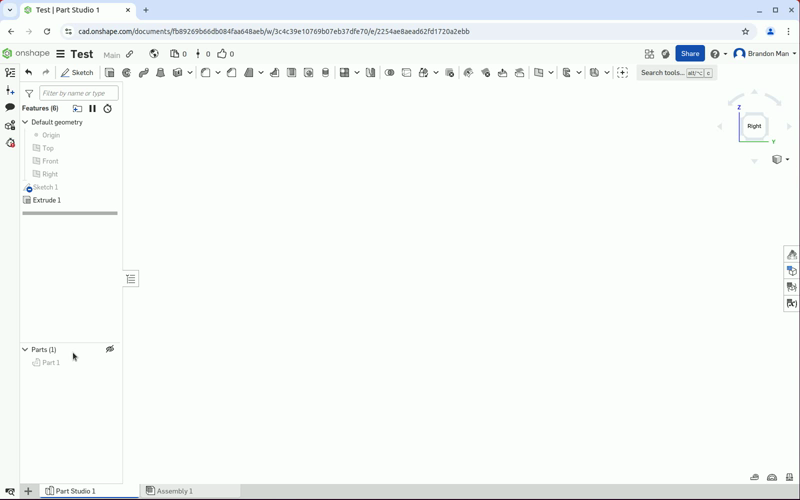
key_up(shift)
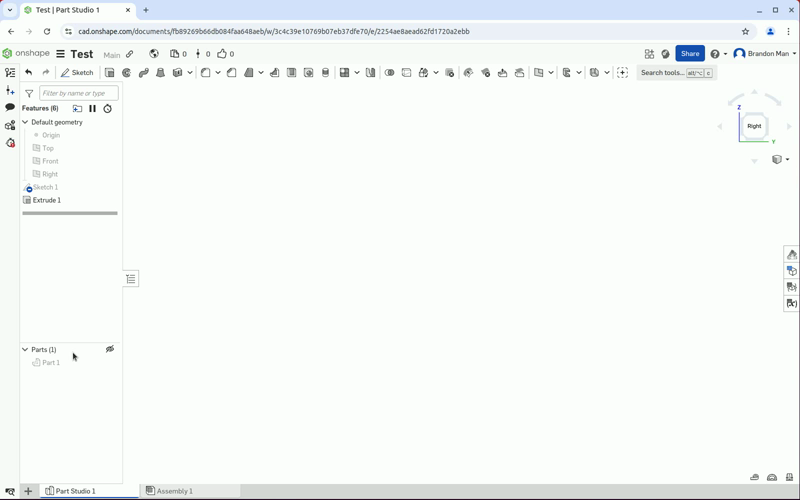
mouse_move(73, 352)
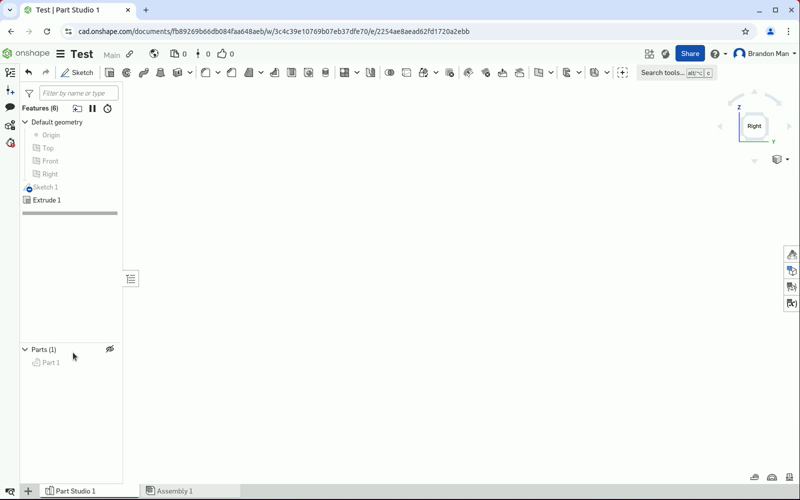
key(shift+y)
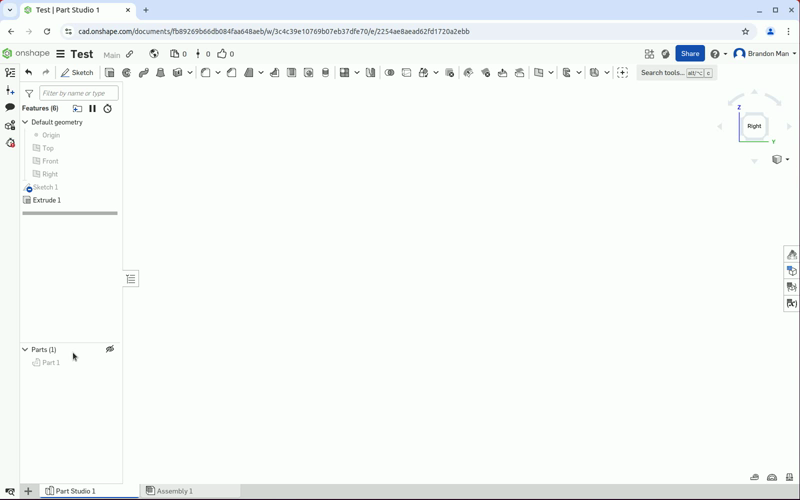
key(shift+s)
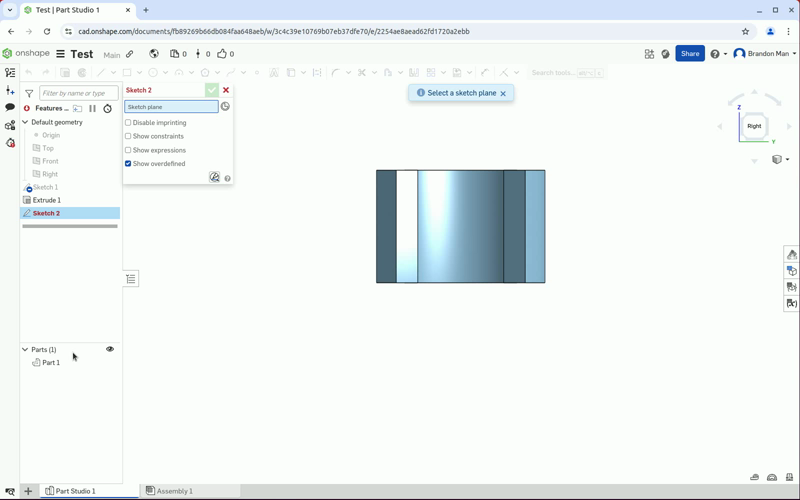
mouse_move(73, 176)
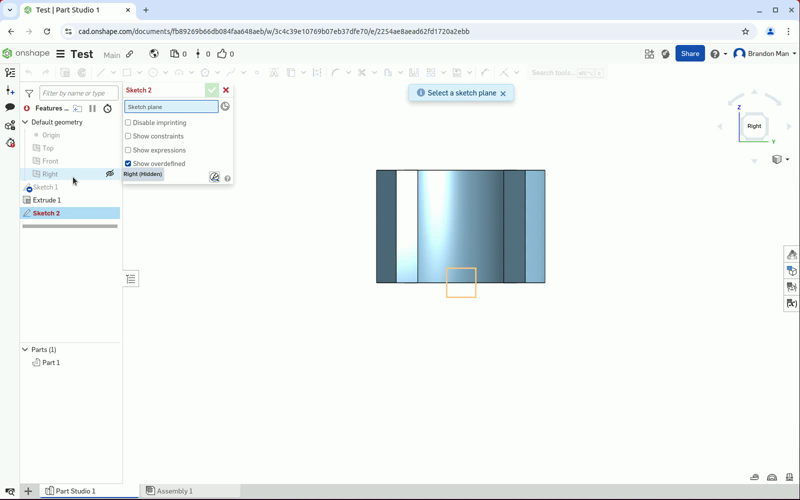
click(73, 176)
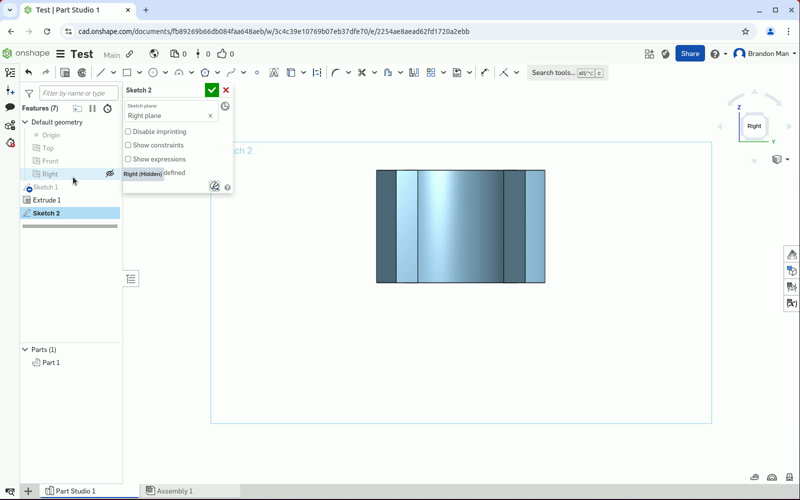
mouse_move(73, 352)
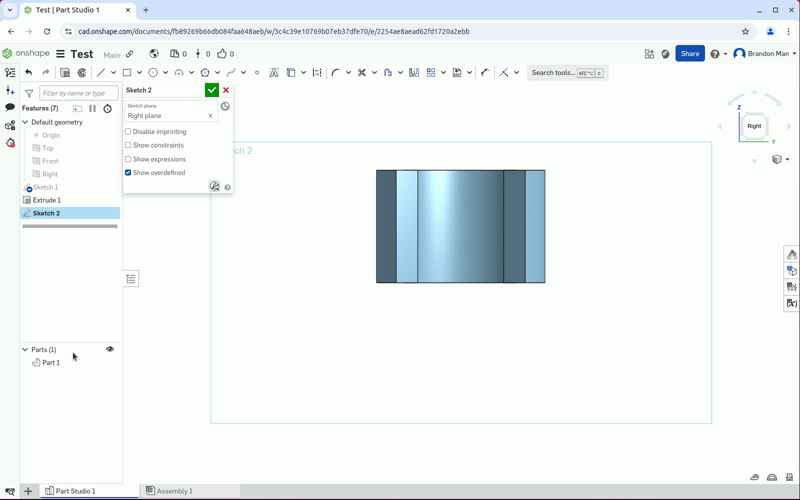
key(y)
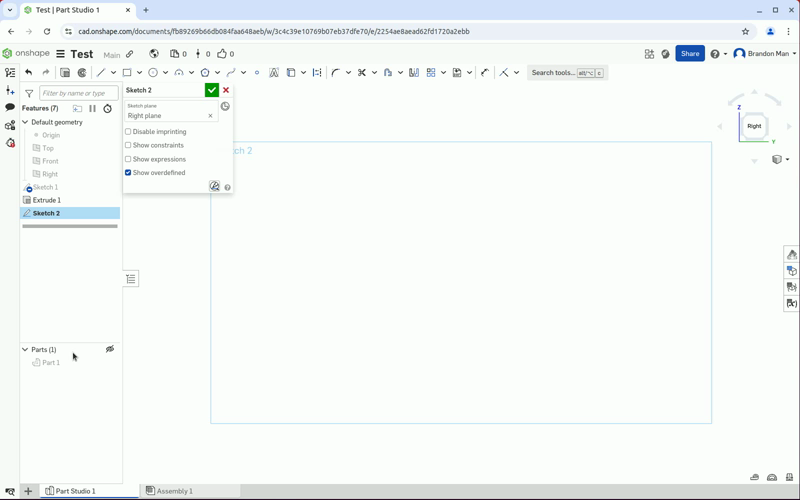
key(l)
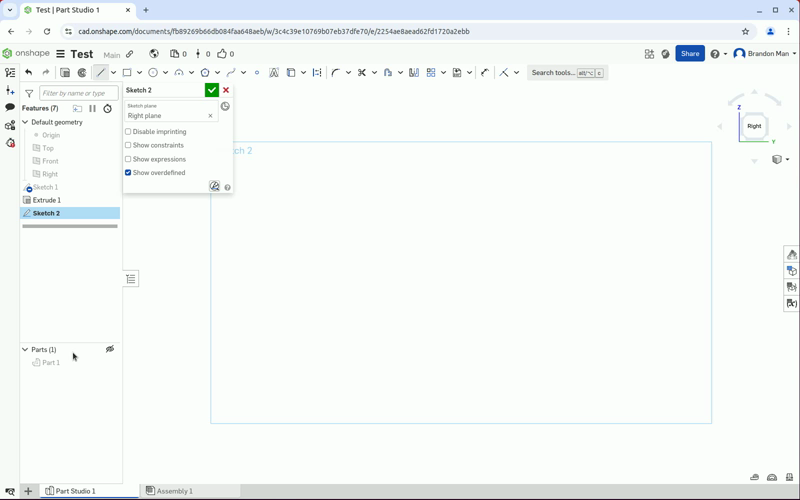
key_down(shift)
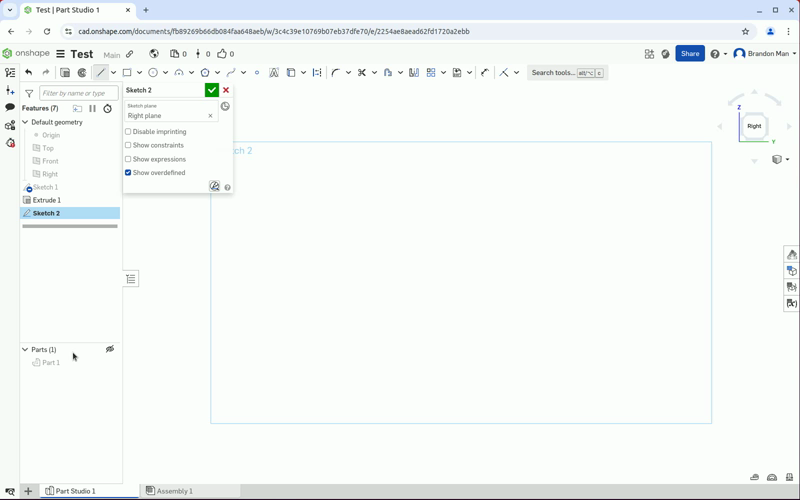
mouse_move(474, 254)
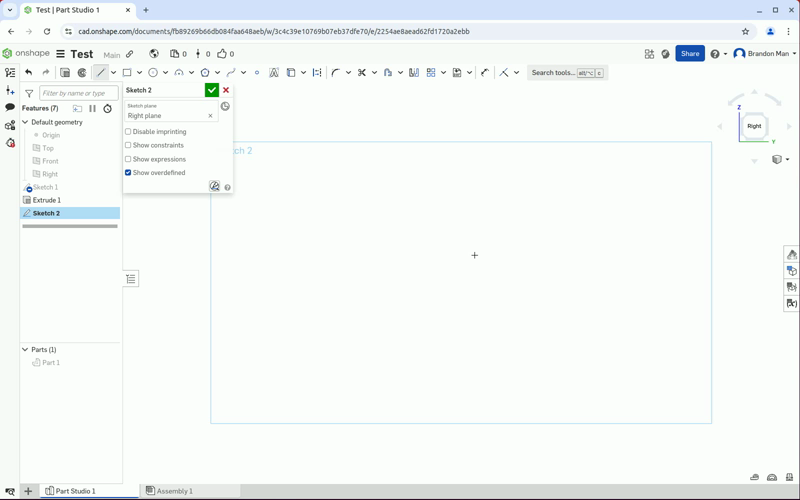
click(474, 254)
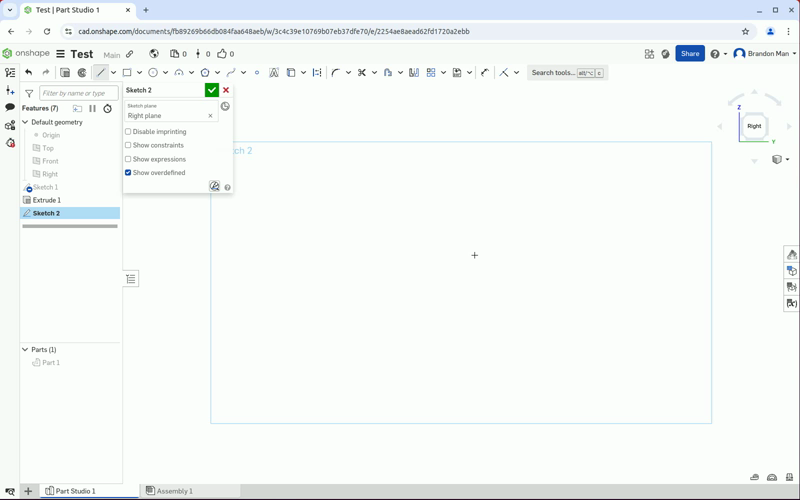
key_up(shift)
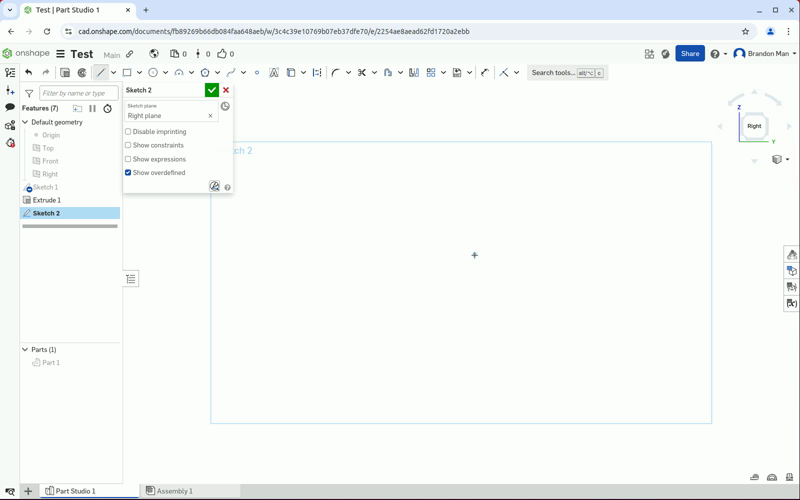
key_down(shift)
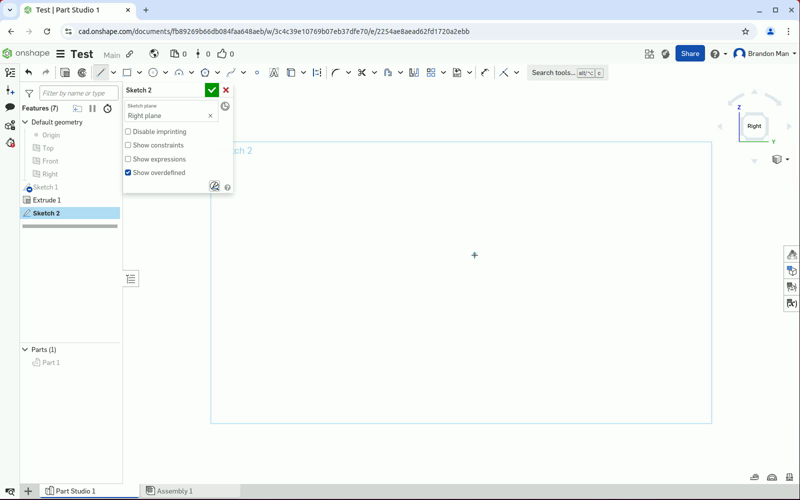
mouse_move(504, 254)
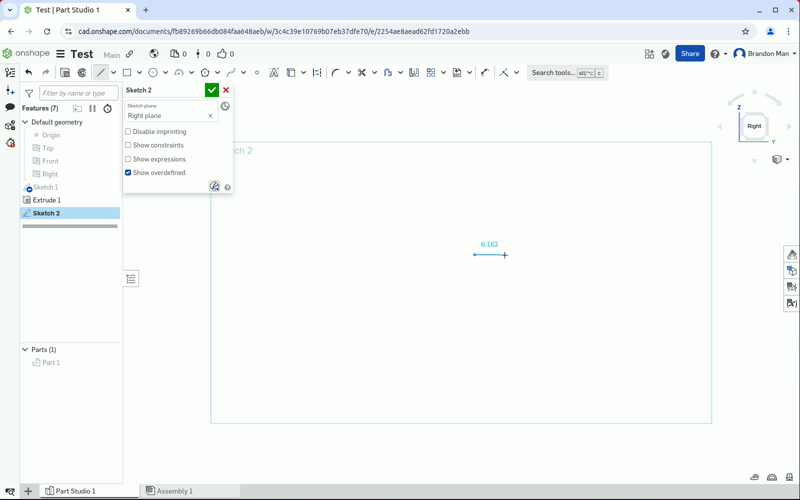
mouse_move(503, 254)
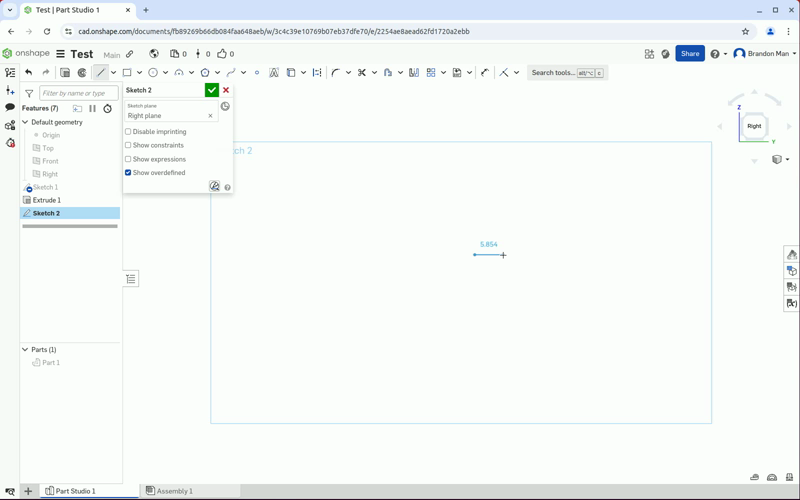
click(503, 254)
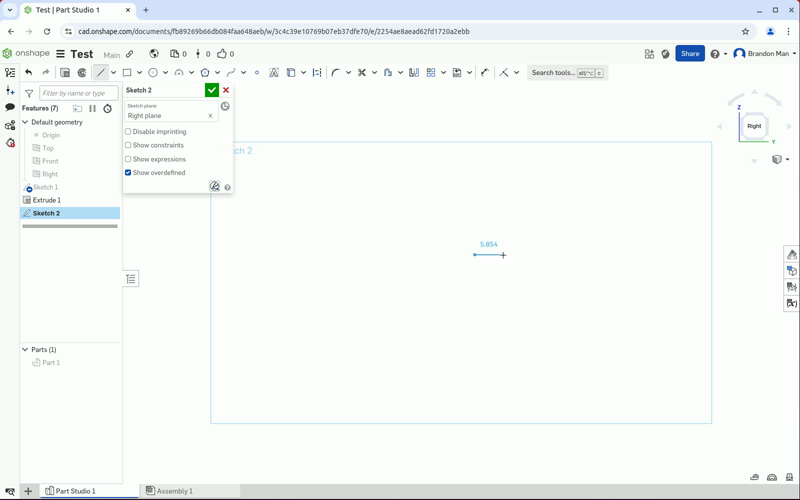
key_up(shift)
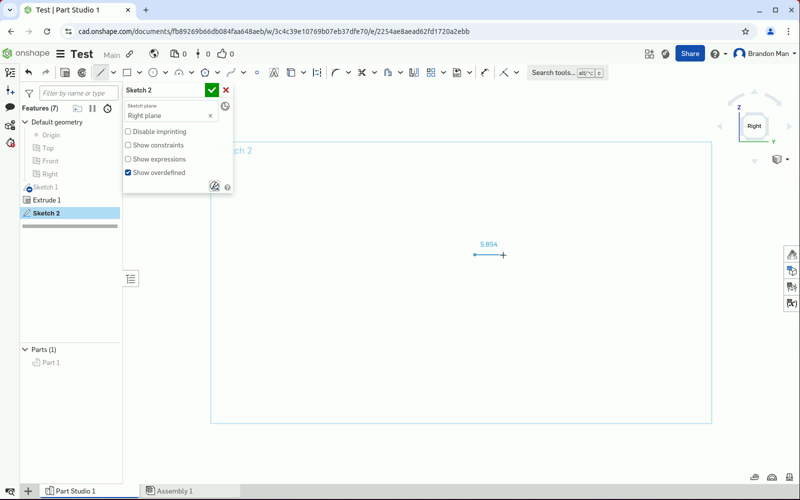
key_down(shift)
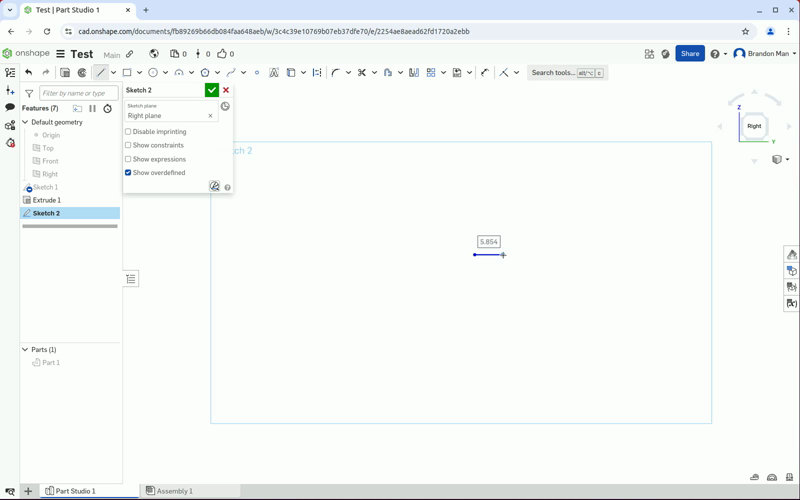
mouse_move(503, 170)
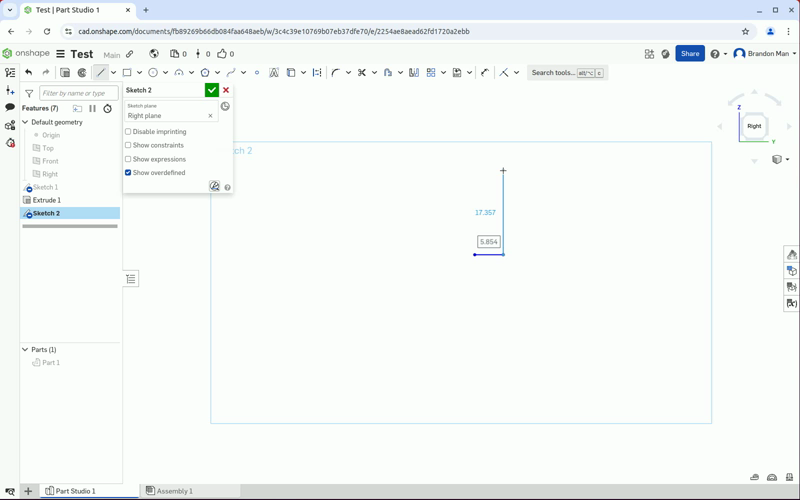
click(503, 170)
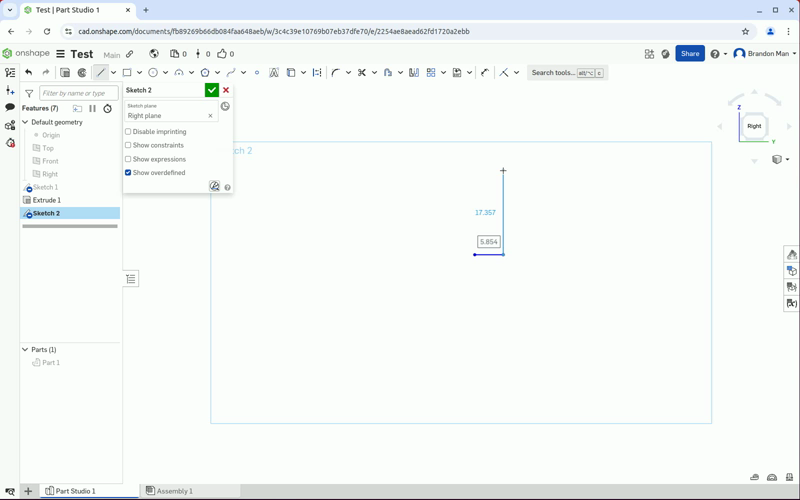
key_up(shift)
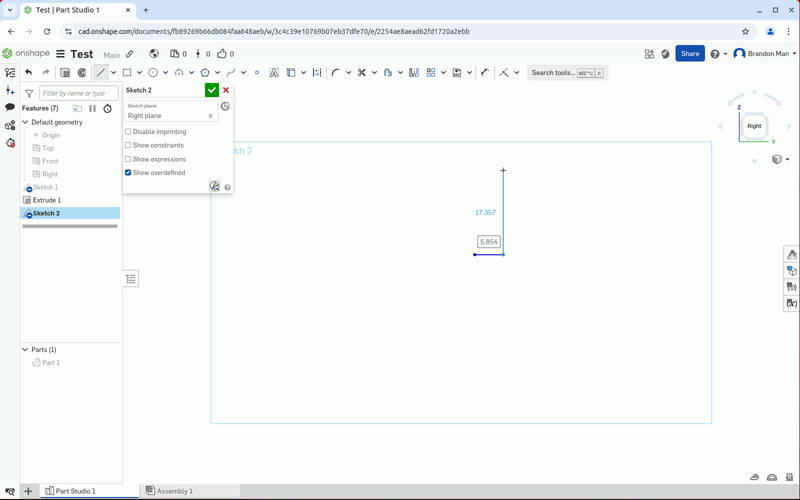
key_down(shift)
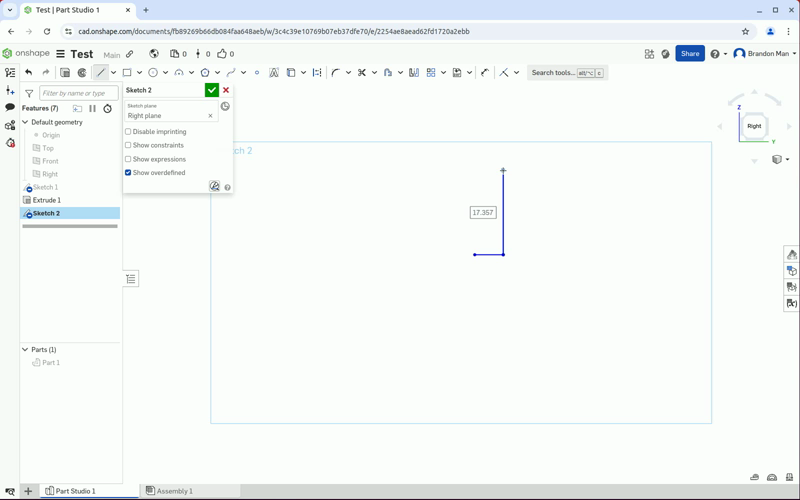
mouse_move(533, 170)
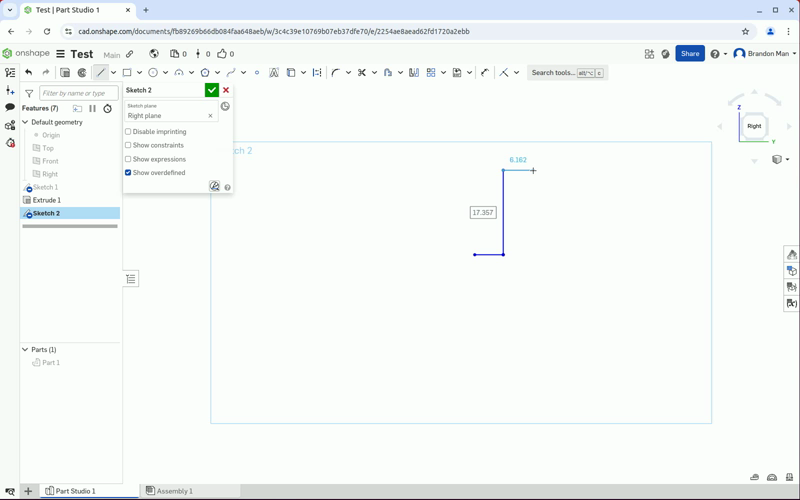
mouse_move(474, 170)
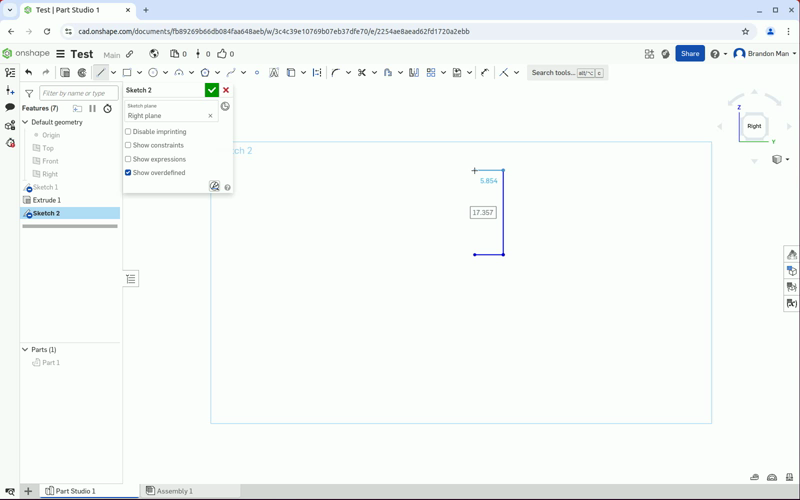
click(474, 170)
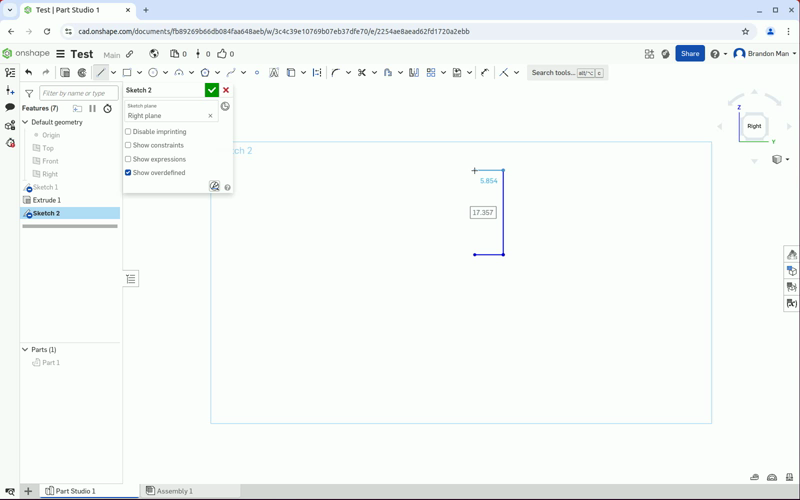
key_up(shift)
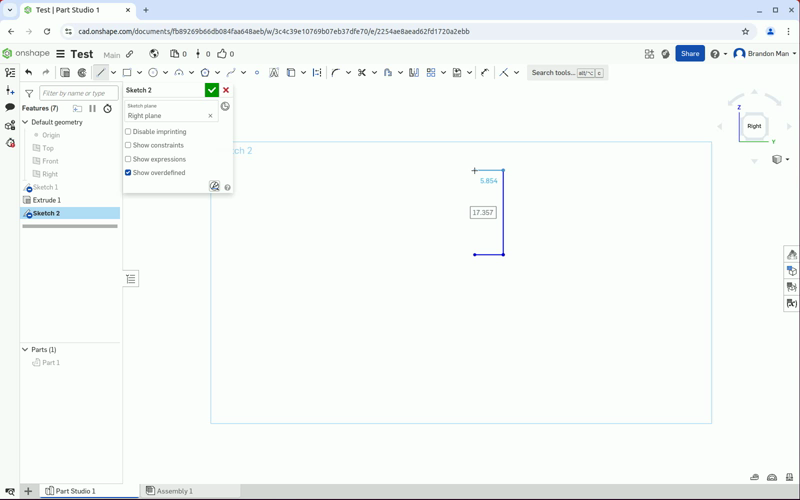
key_down(shift)
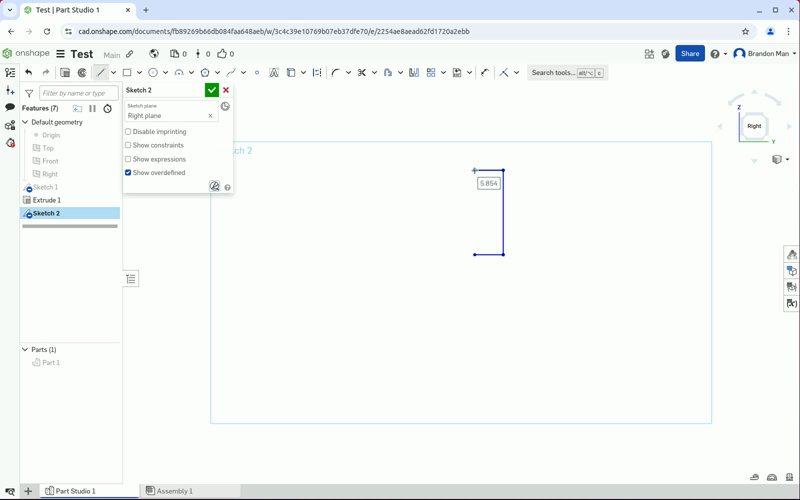
mouse_move(474, 254)
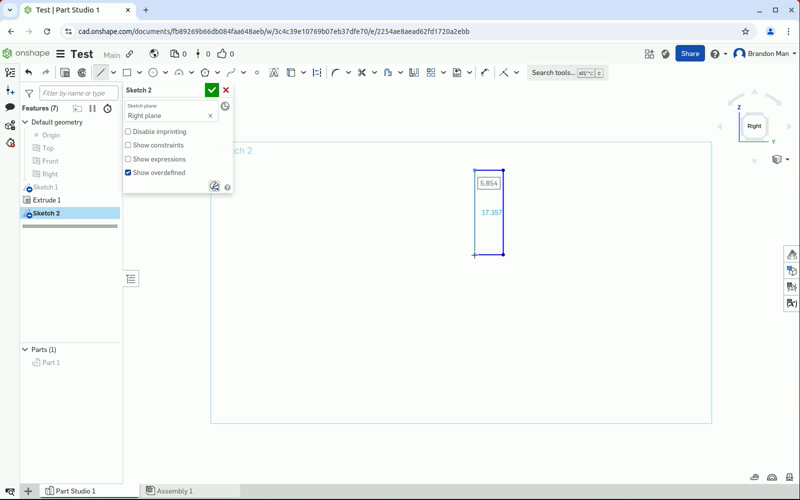
key_up(shift)
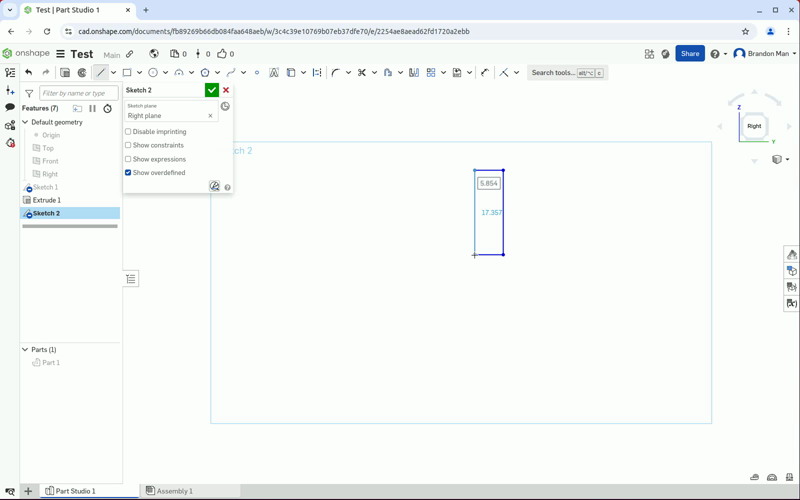
click(474, 254)
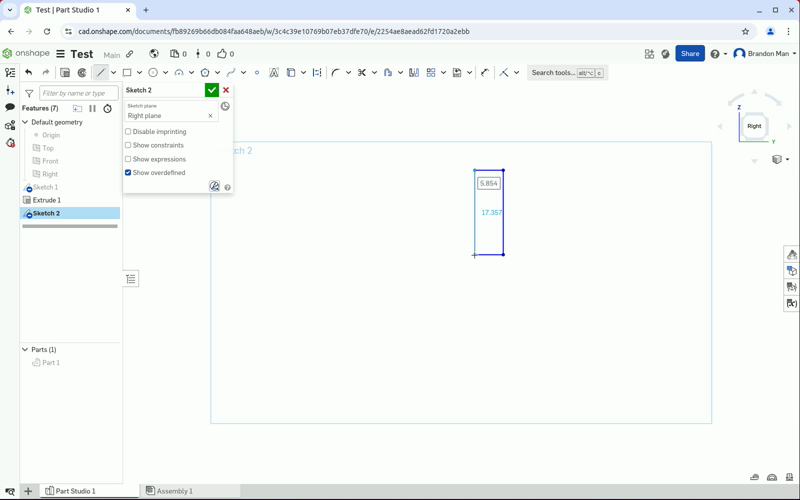
key(esc)
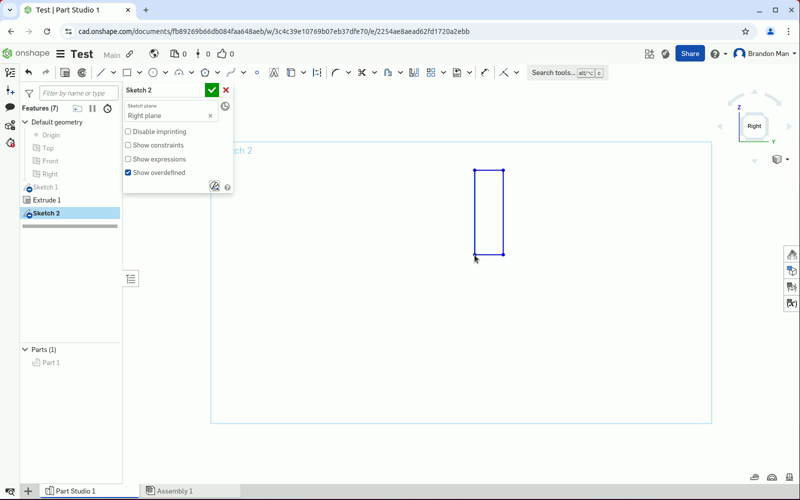
mouse_move(491, 208)
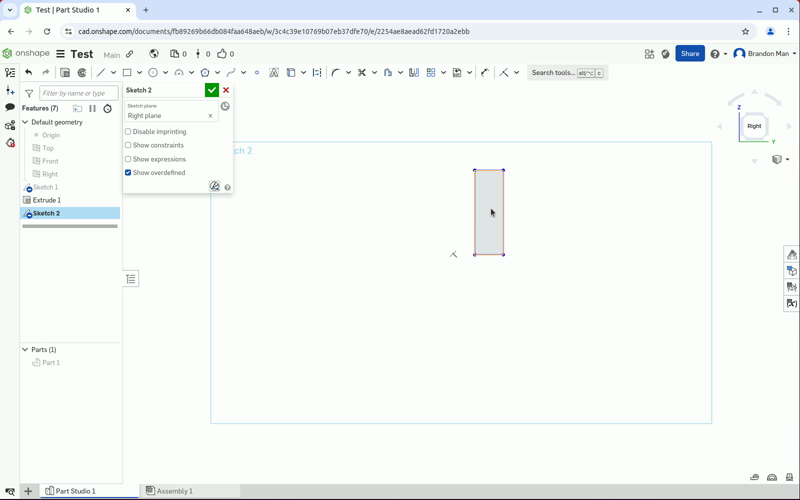
click(491, 208)
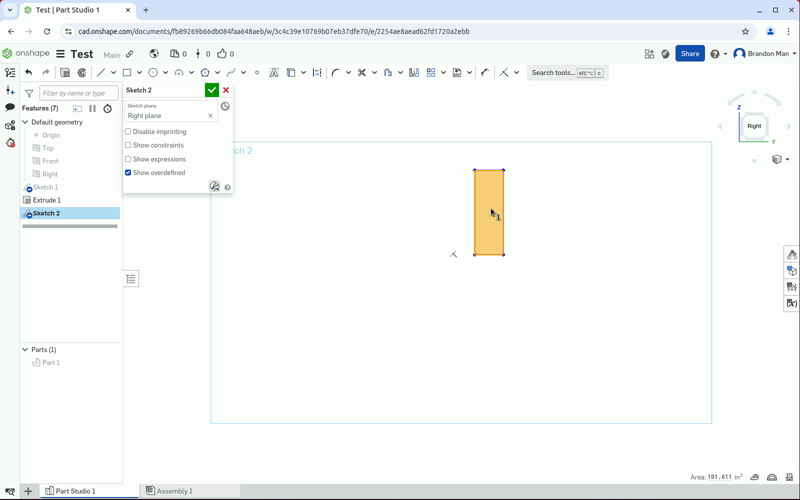
mouse_move(73, 352)
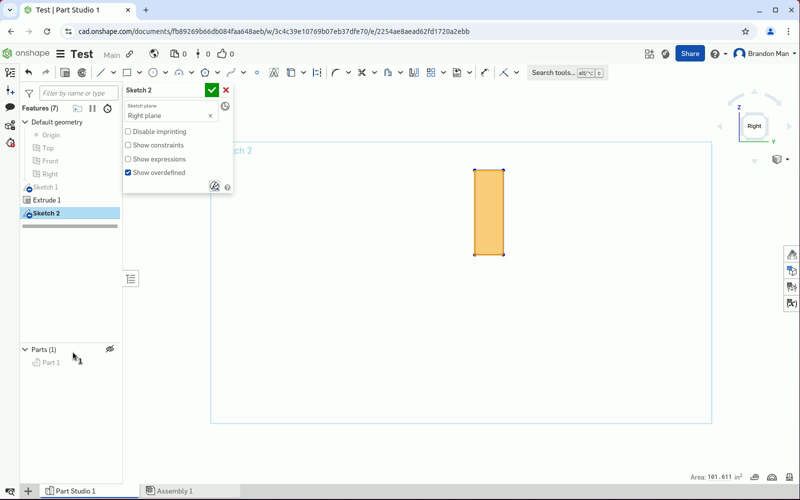
key(shift+y)
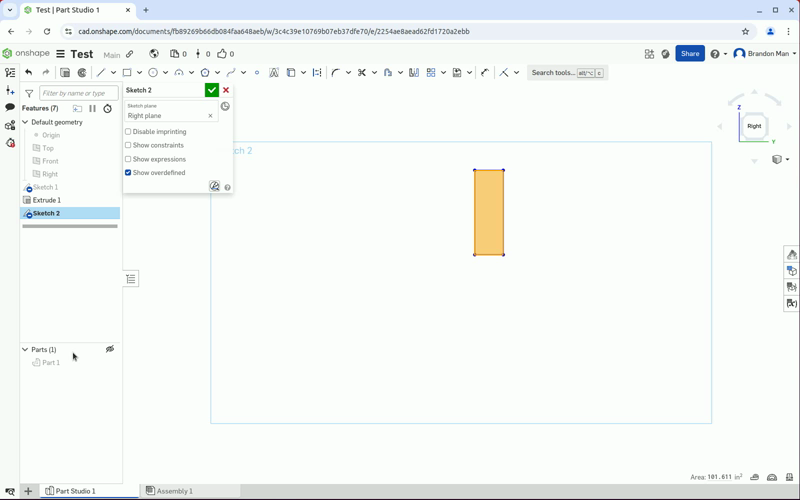
key(shift+e)
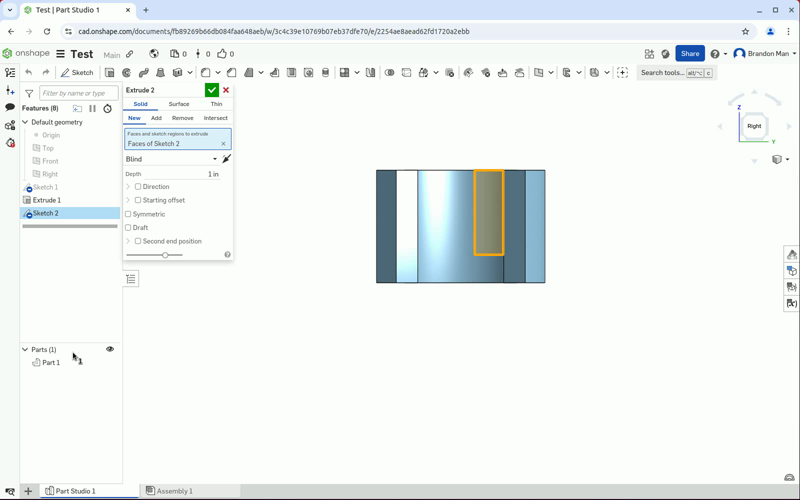
mouse_move(143, 106)
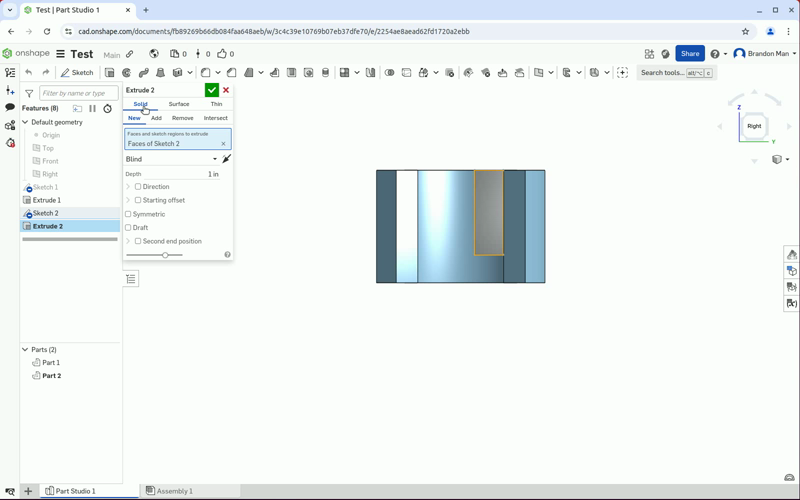
click(143, 106)
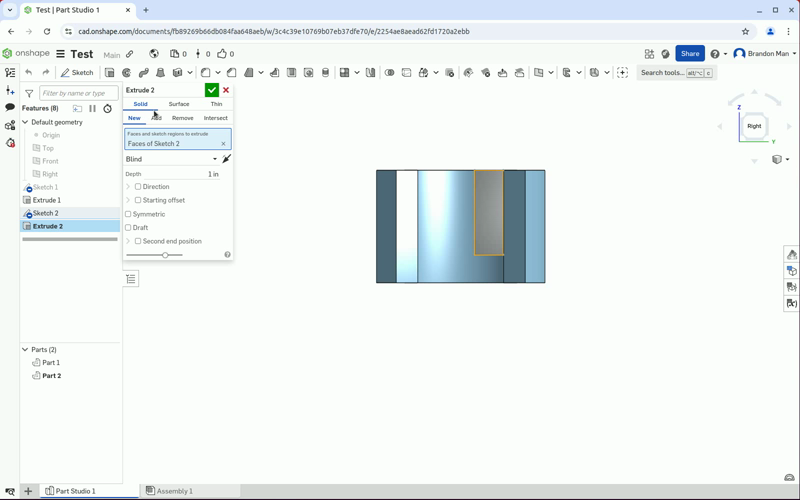
mouse_move(186, 120)
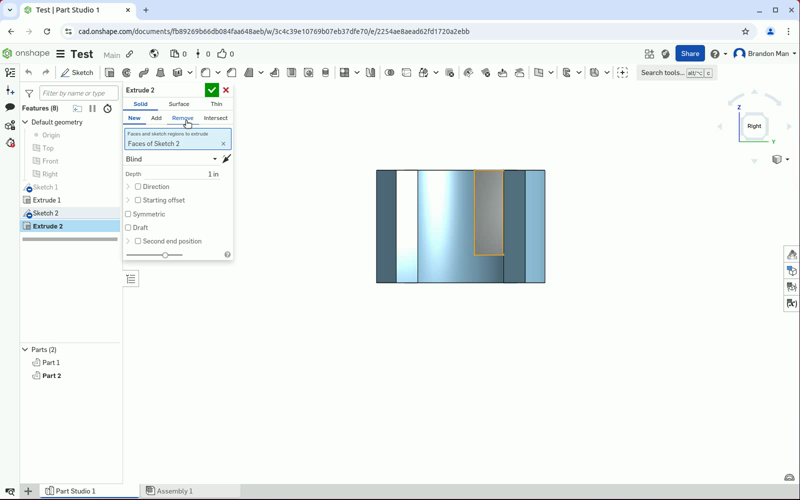
click(186, 120)
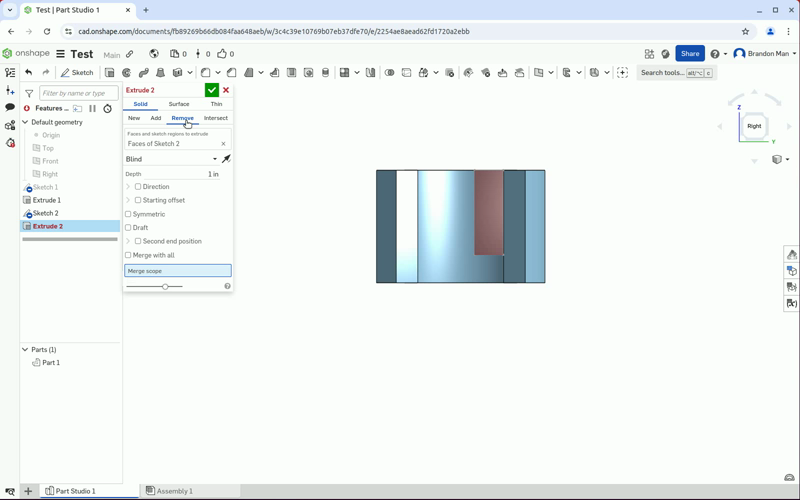
key(tab, 4)
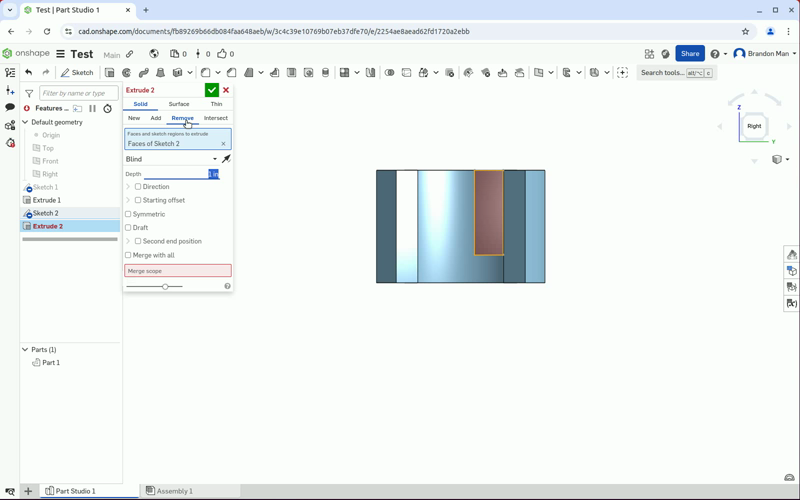
text(23.108)
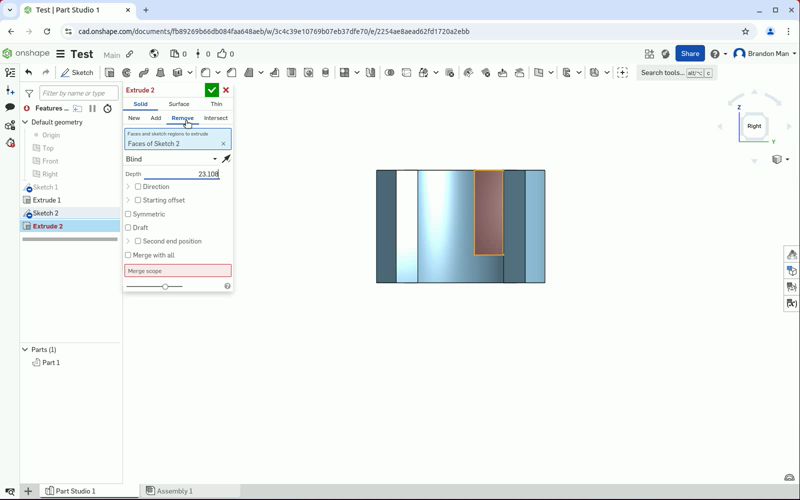
key(tab, 6)
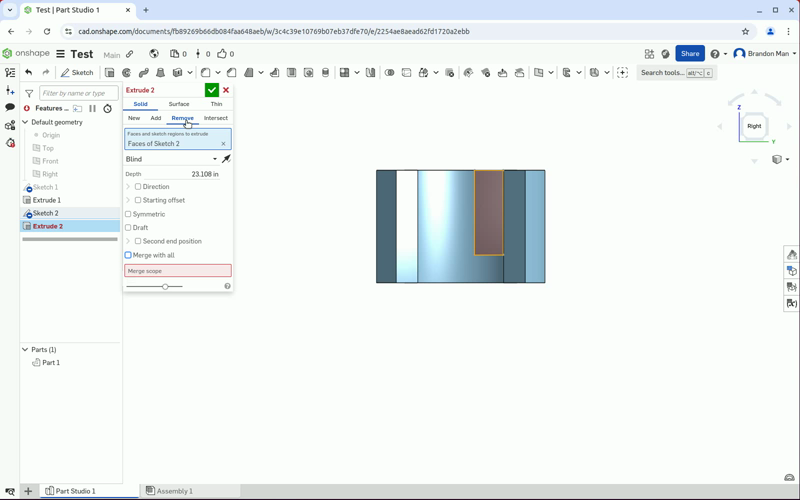
key(space)
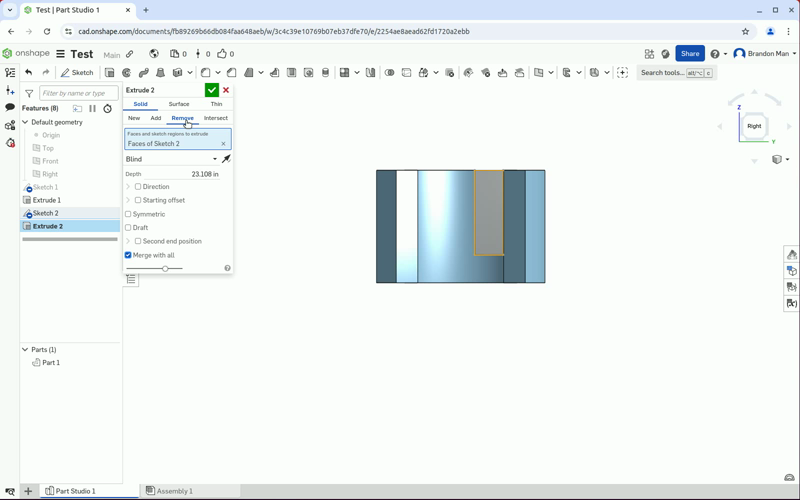
key(enter)
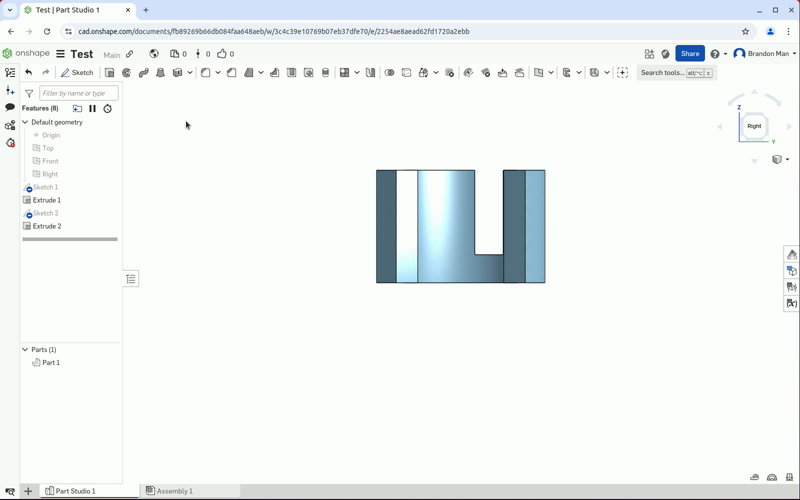
key(shift+h)
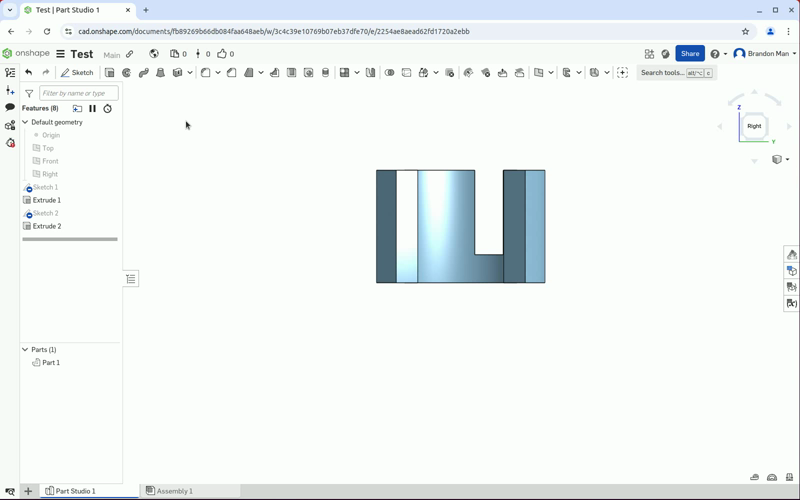
key(shift+h)
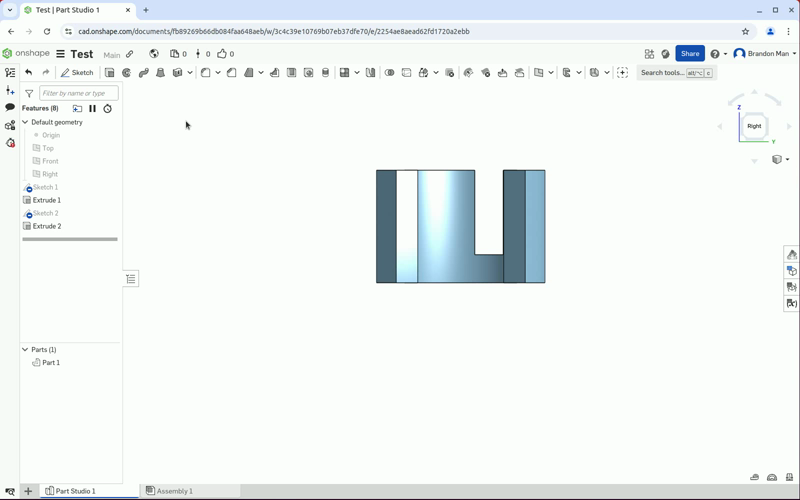
mouse_move(73, 189)
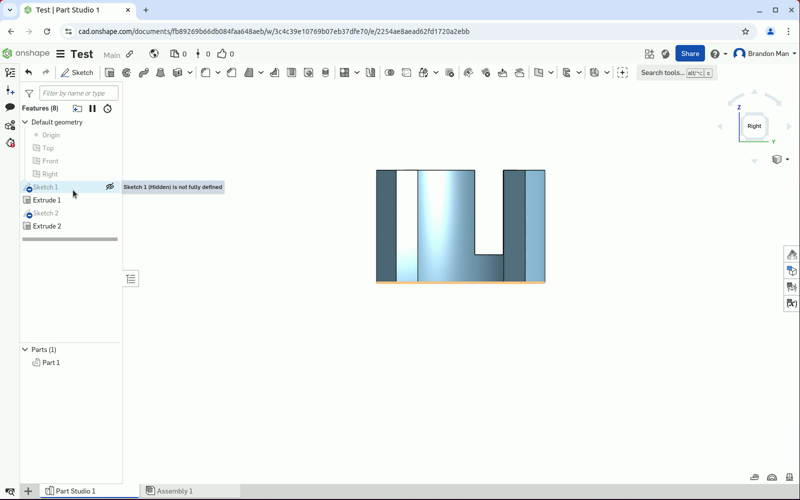
click(73, 189)
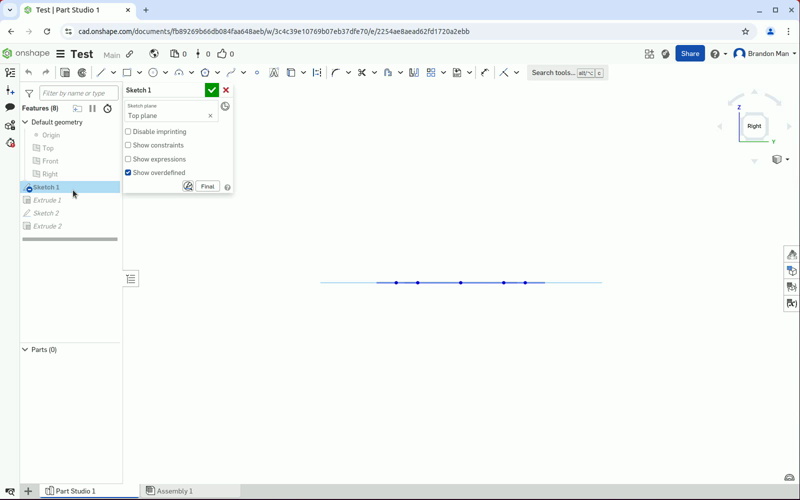
mouse_move(229, 92)
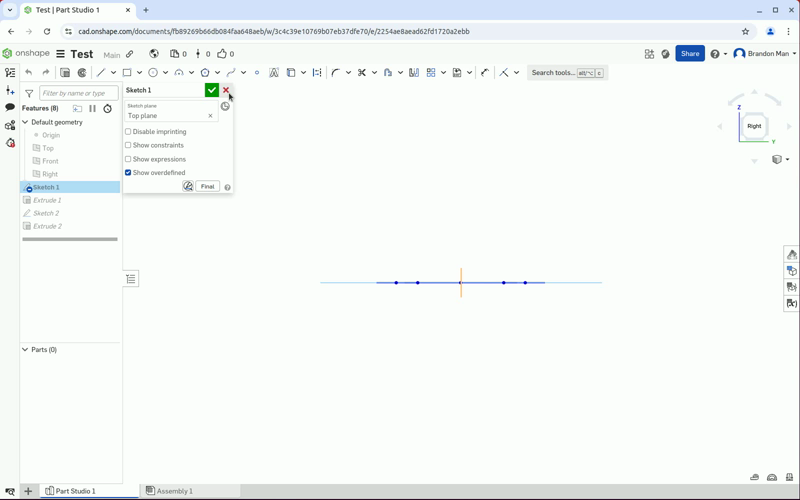
click(229, 92)
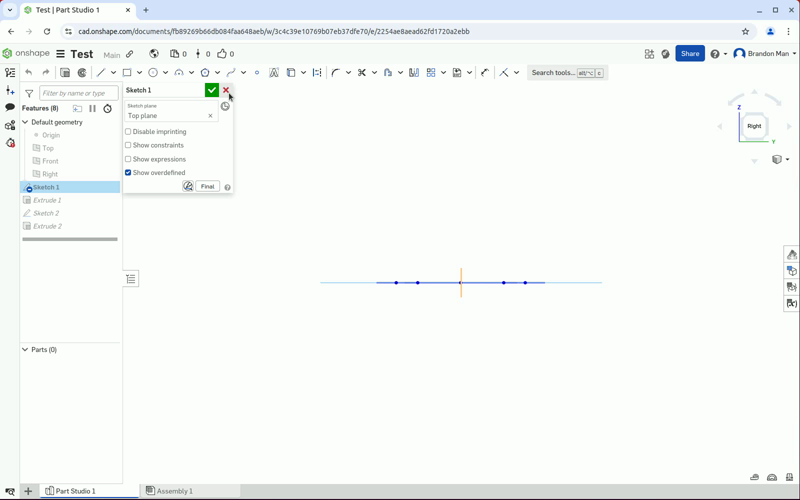
key(shift+s)
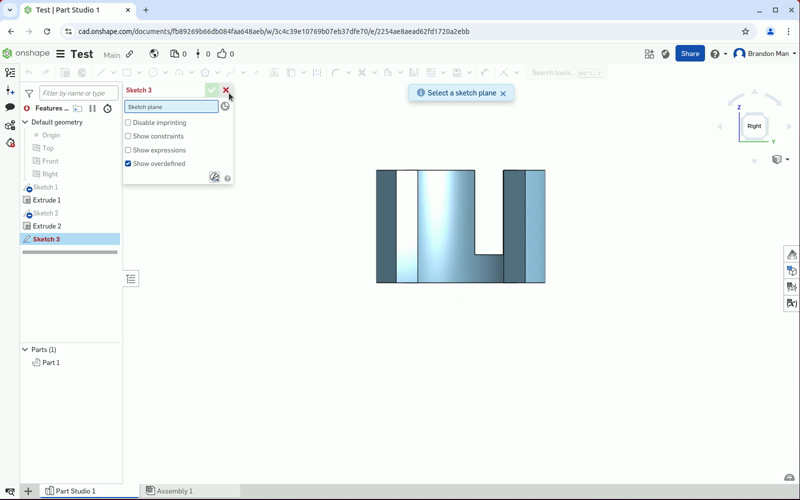
mouse_move(73, 176)
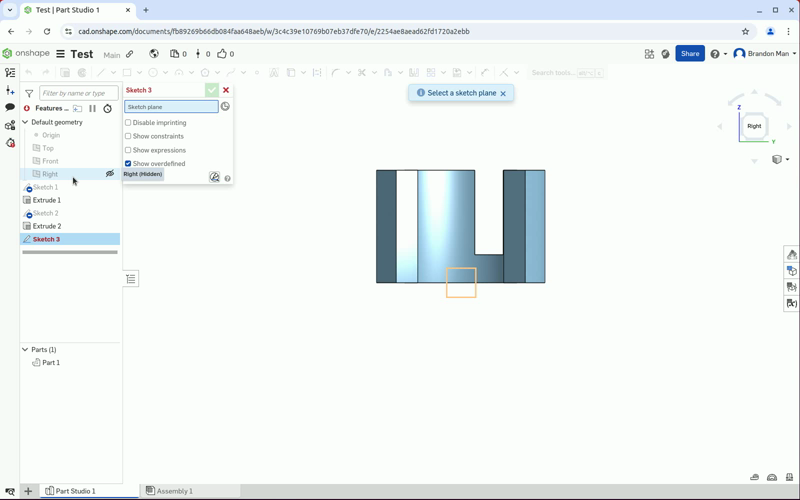
click(73, 176)
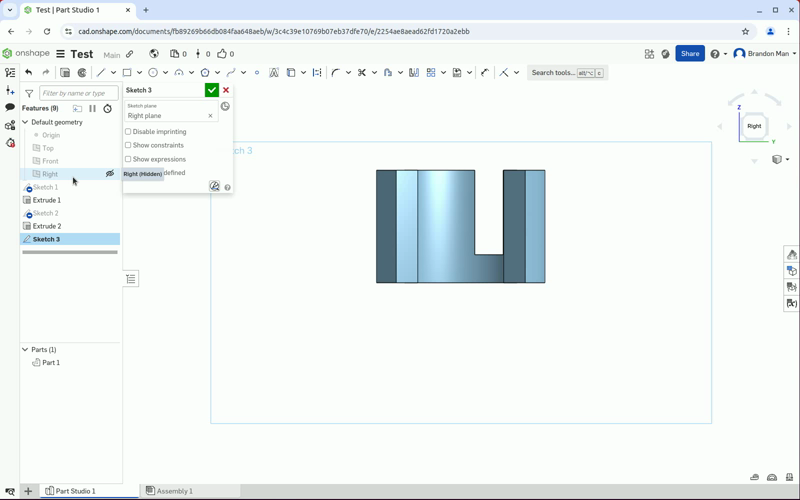
mouse_move(73, 352)
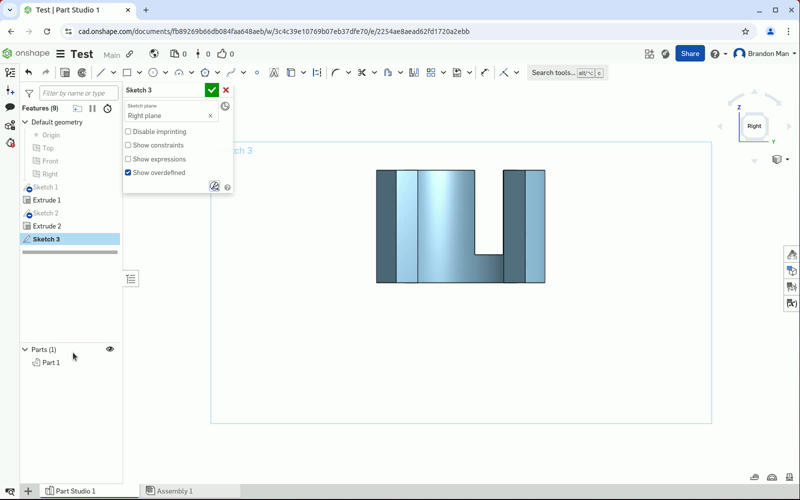
key(y)
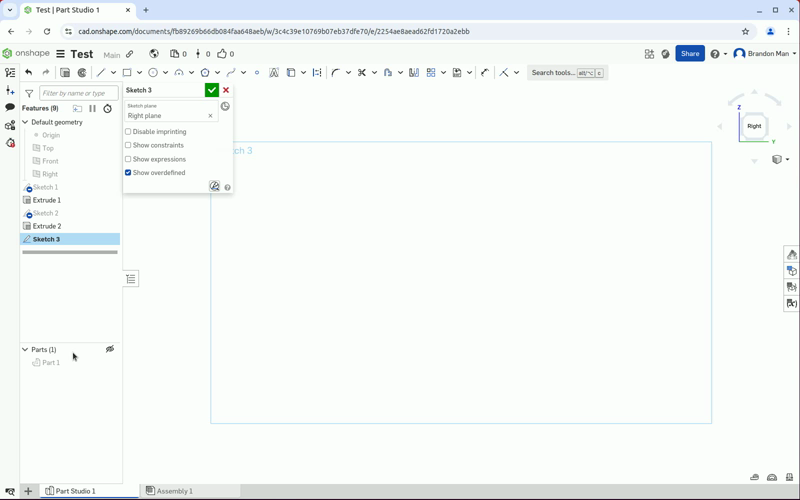
key(l)
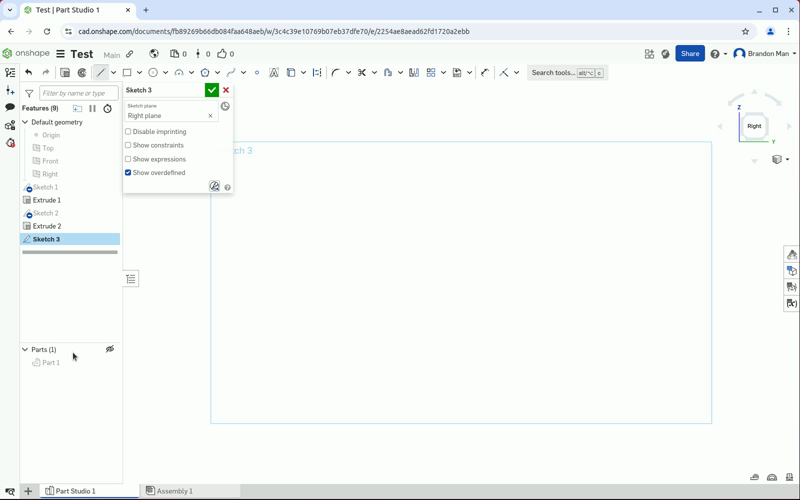
key_down(shift)
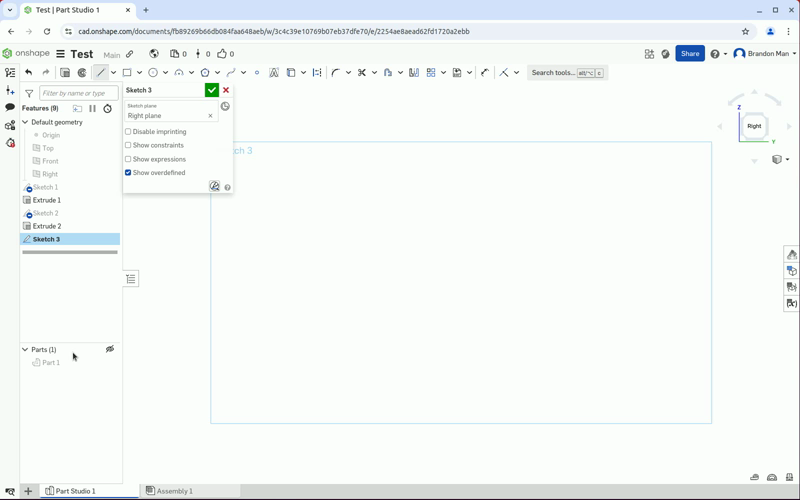
mouse_move(418, 254)
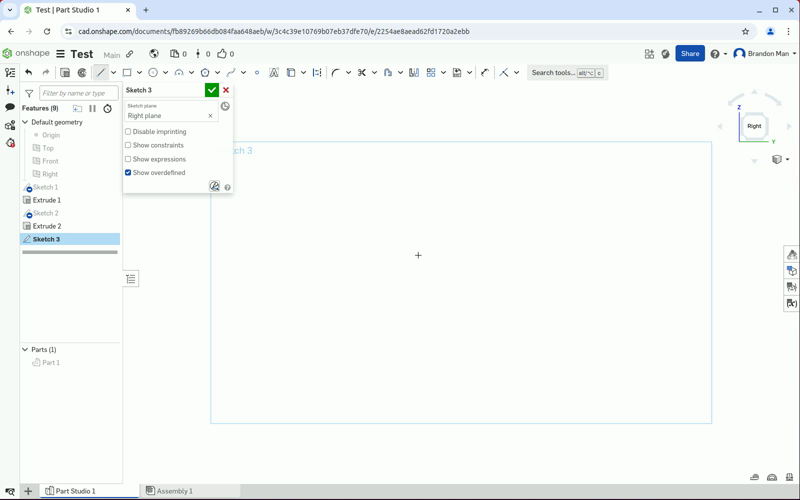
click(418, 254)
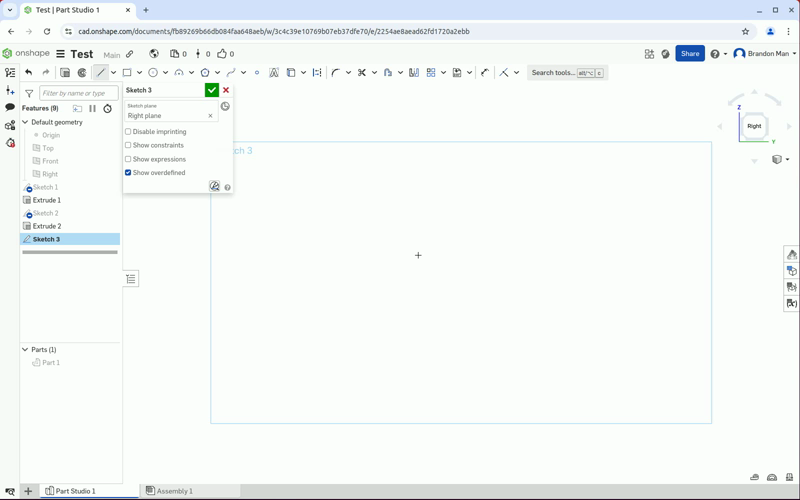
key_up(shift)
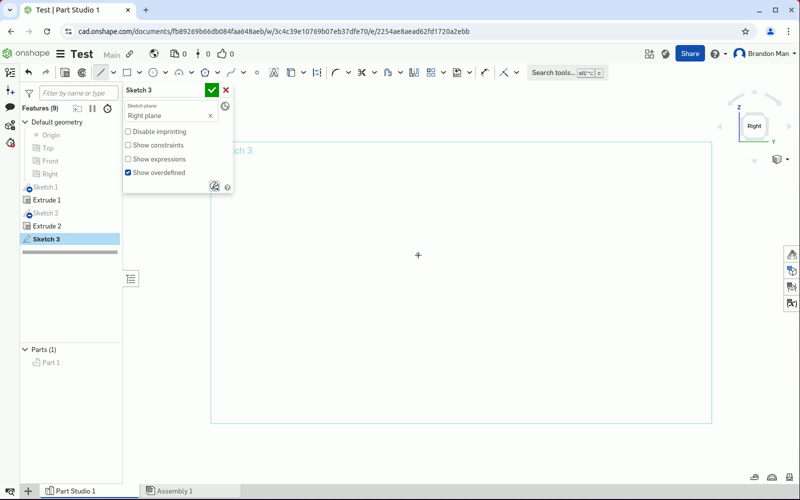
key_down(shift)
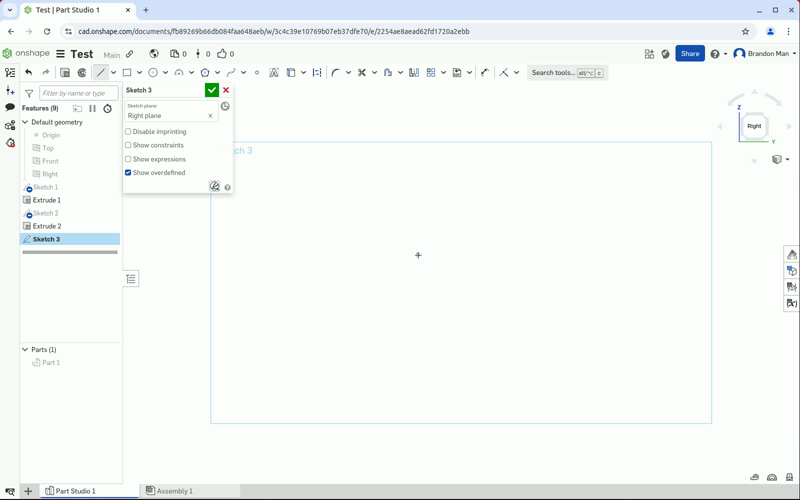
mouse_move(448, 254)
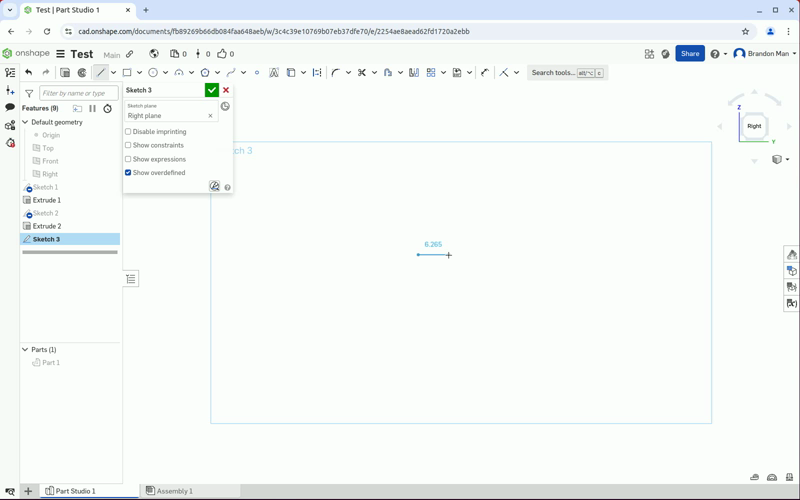
mouse_move(447, 254)
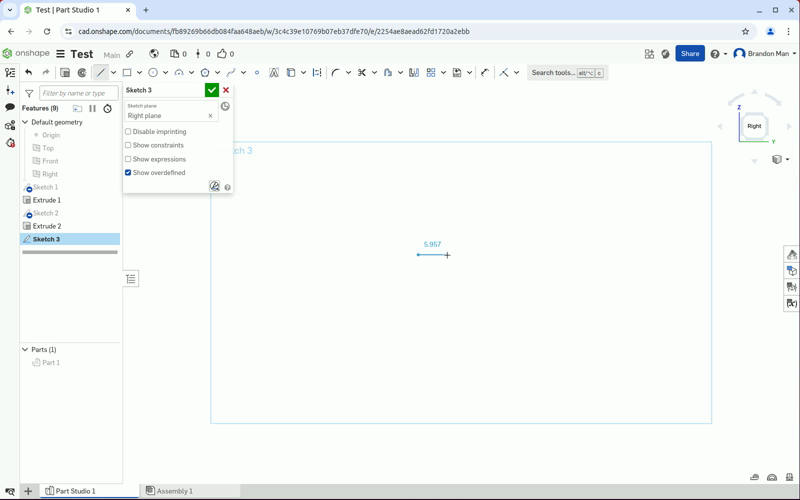
click(447, 254)
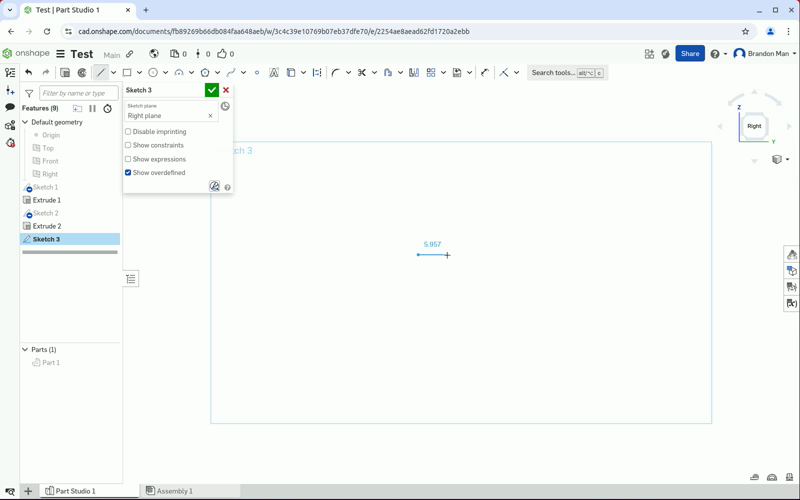
key_up(shift)
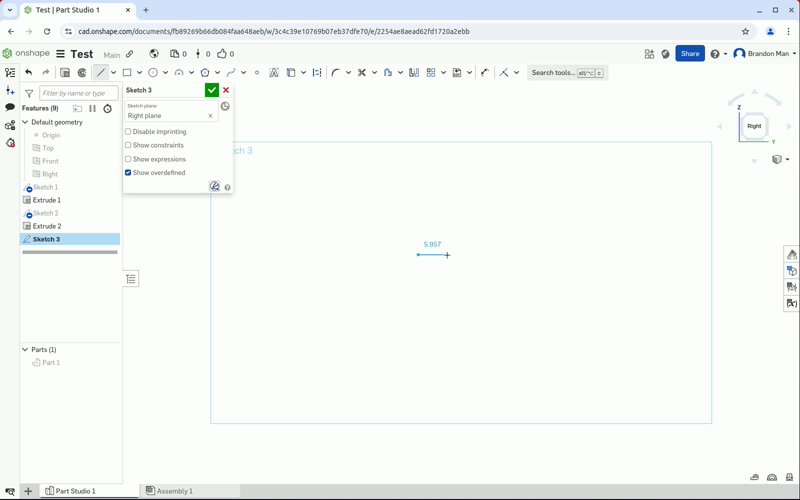
key_down(shift)
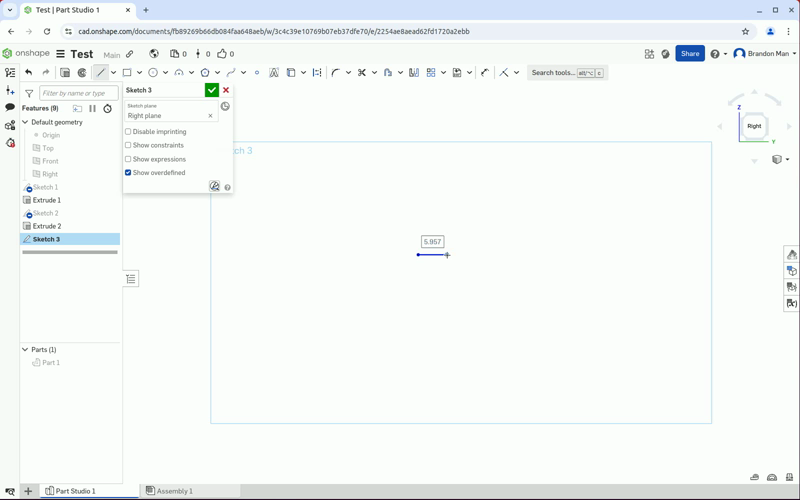
mouse_move(447, 170)
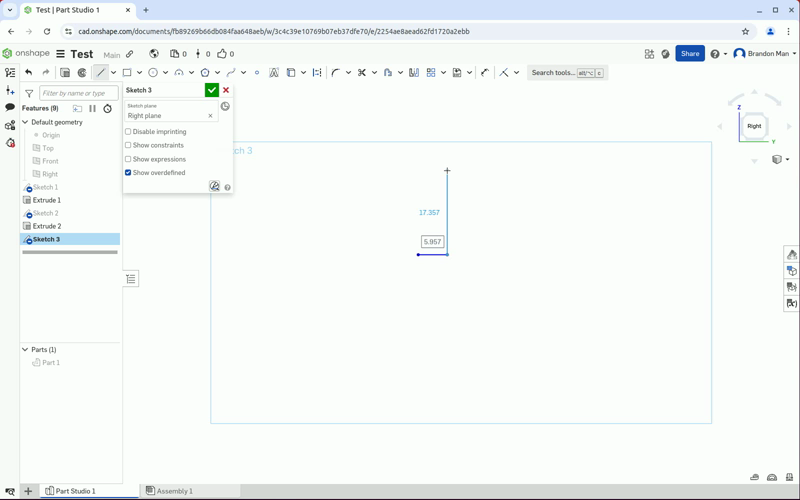
click(447, 170)
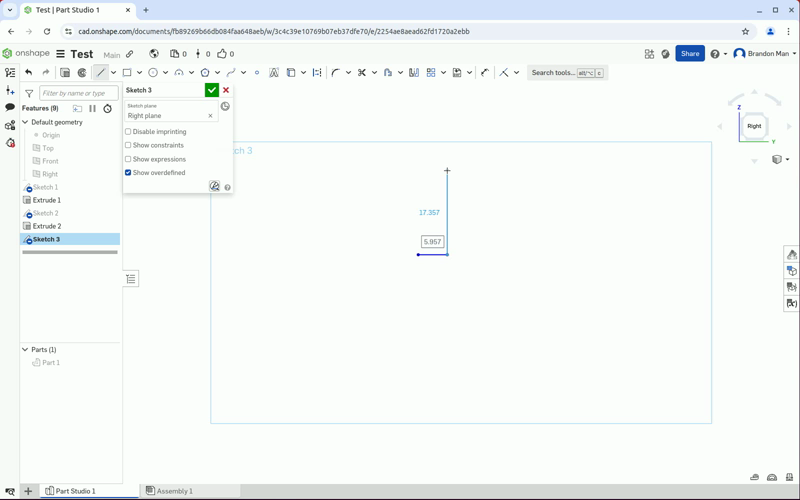
key_up(shift)
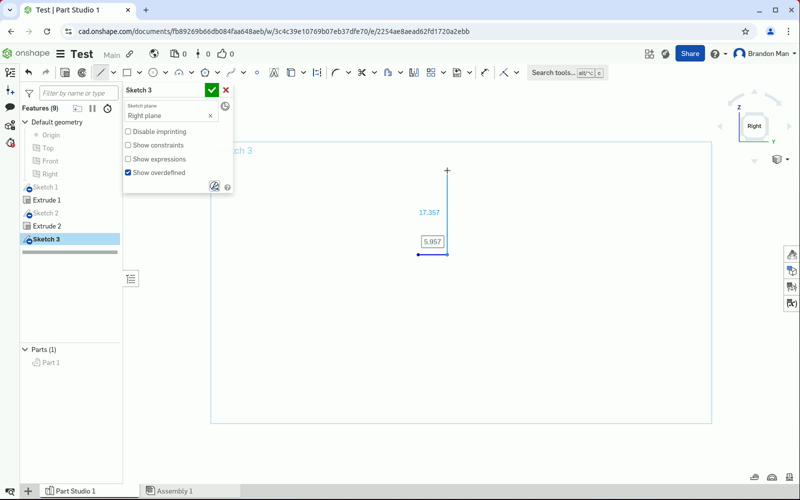
key_down(shift)
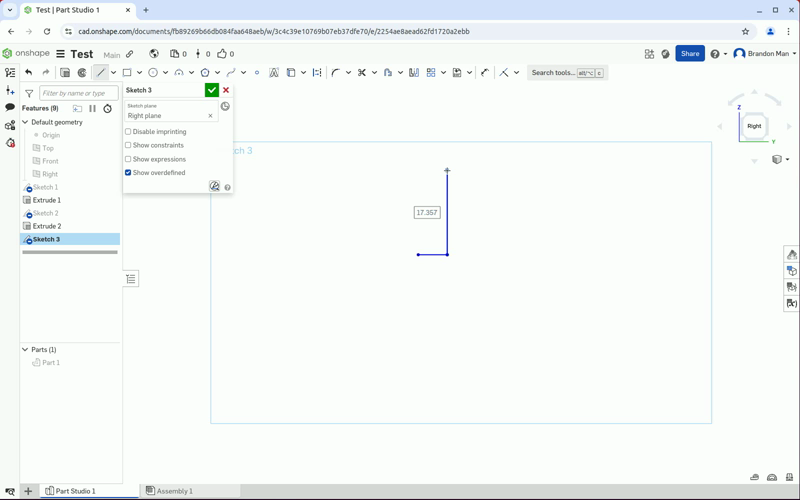
mouse_move(477, 170)
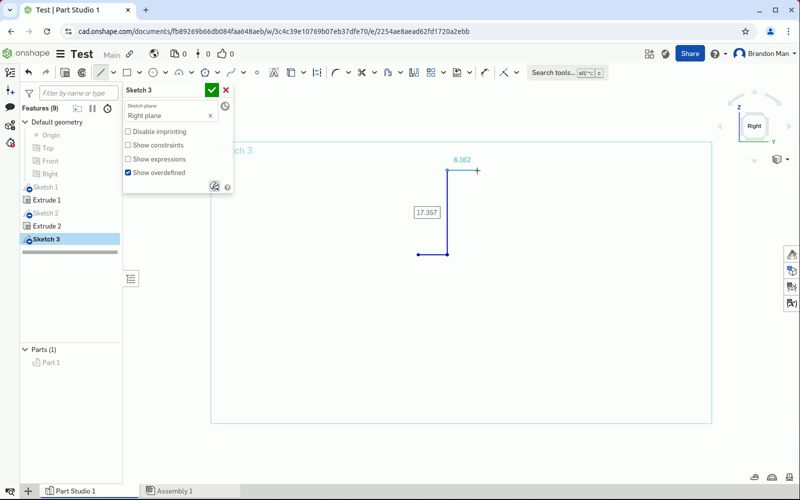
mouse_move(418, 170)
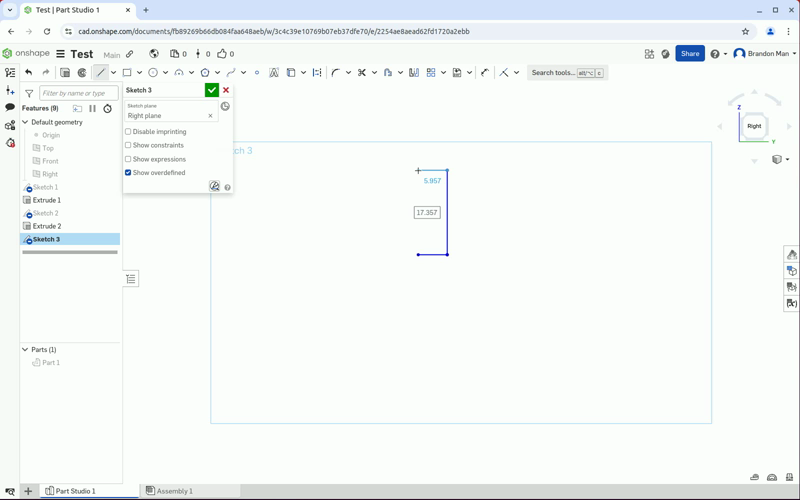
click(418, 170)
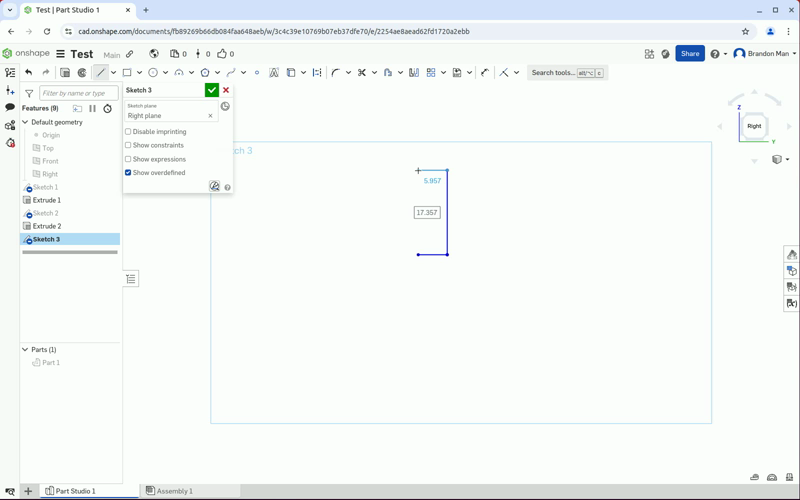
key_up(shift)
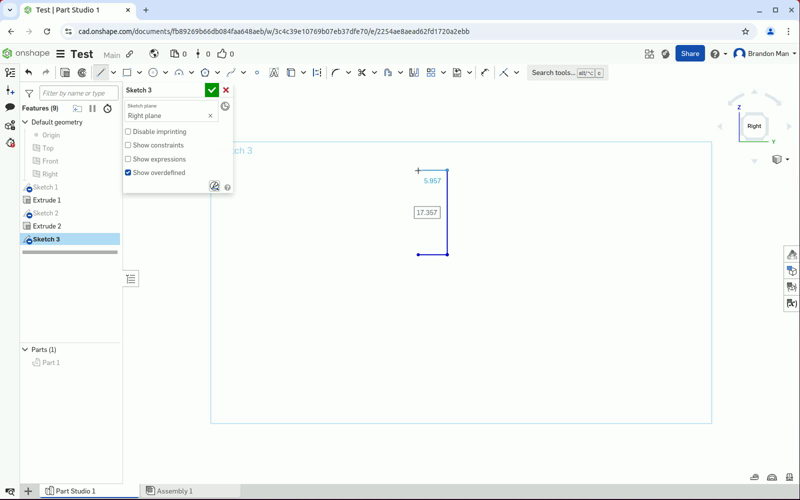
key_down(shift)
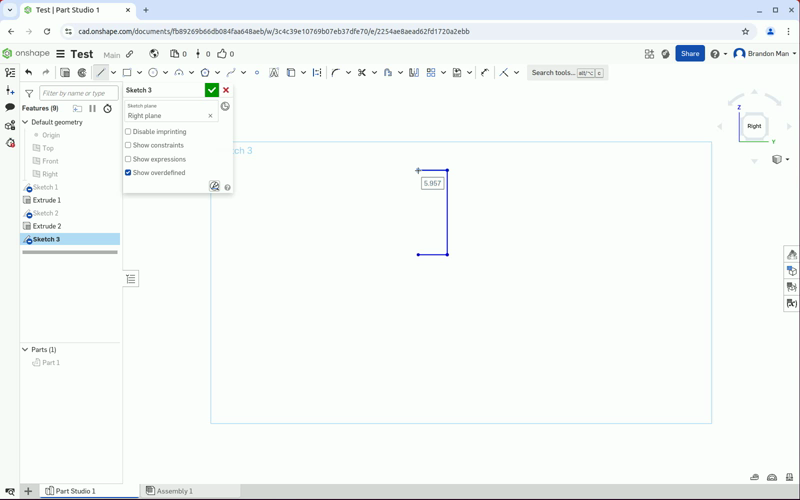
mouse_move(418, 254)
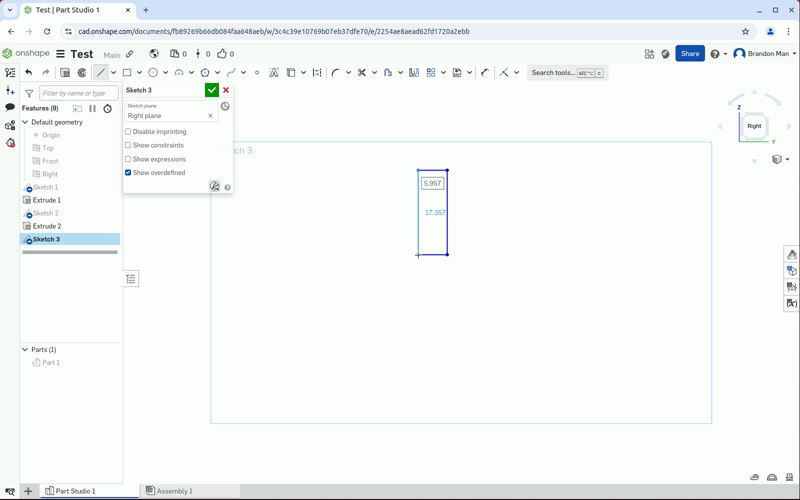
key_up(shift)
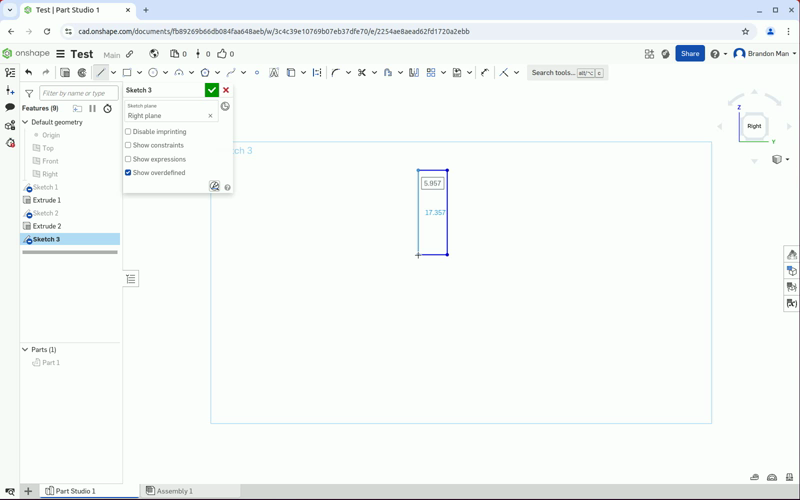
click(418, 254)
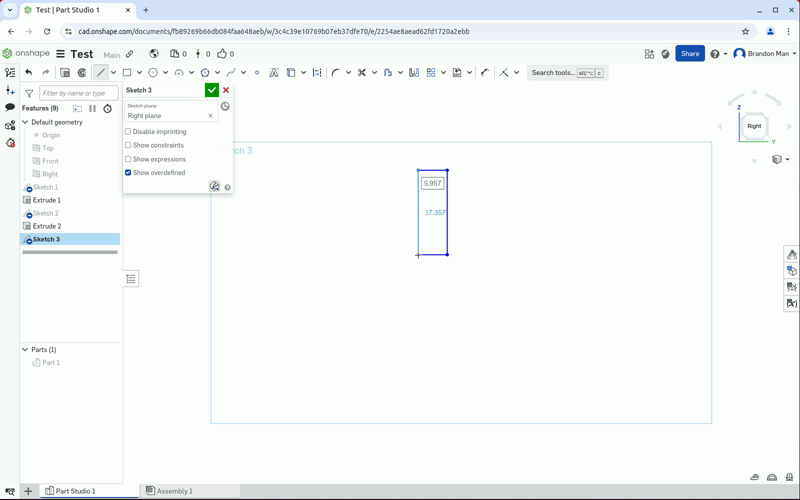
key(esc)
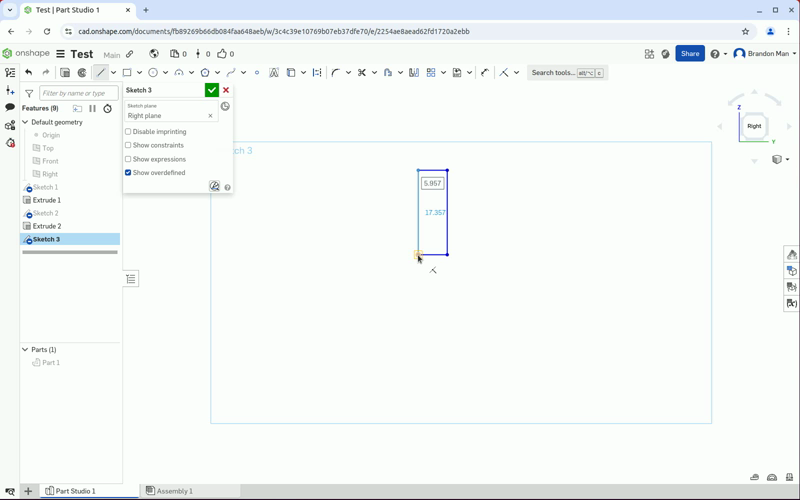
mouse_move(426, 186)
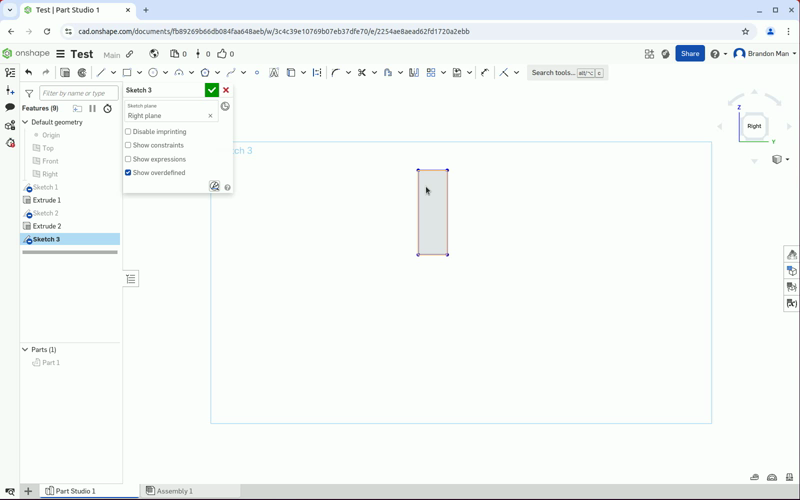
click(426, 186)
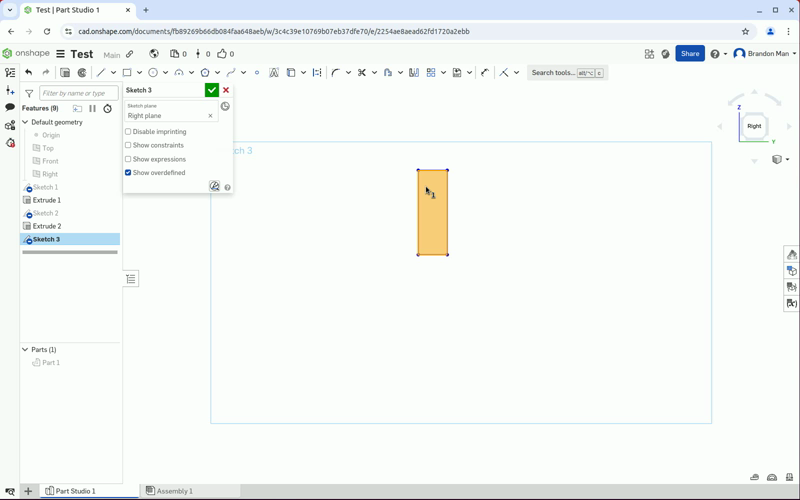
mouse_move(73, 352)
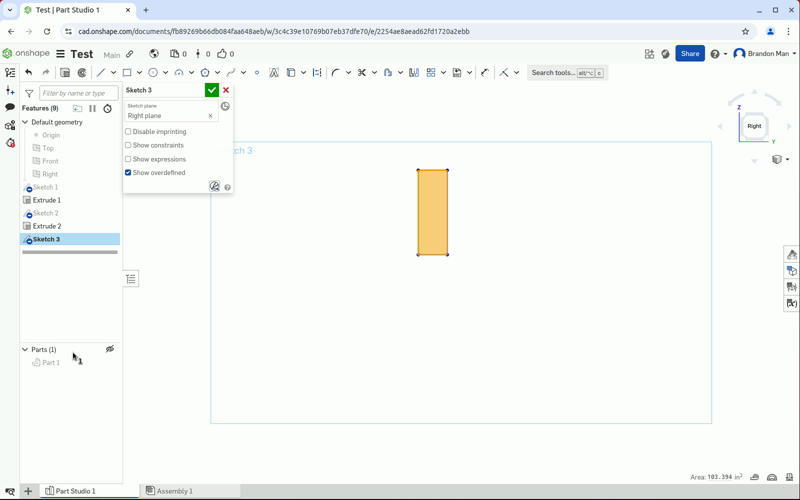
key(shift+y)
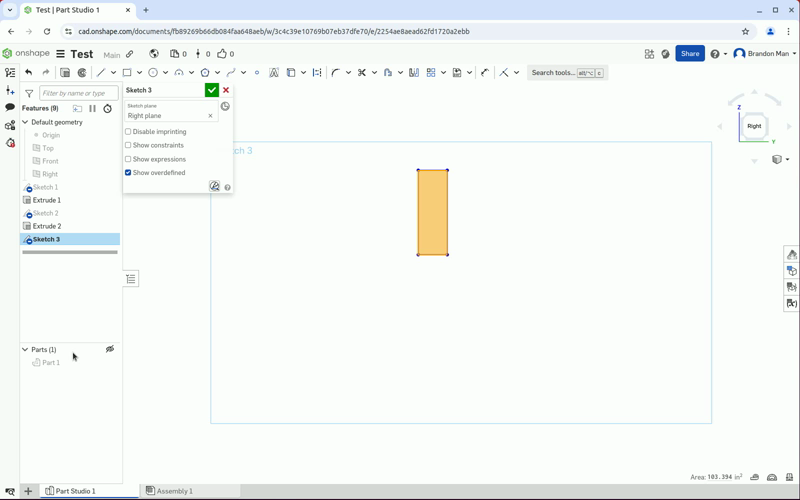
key(shift+e)
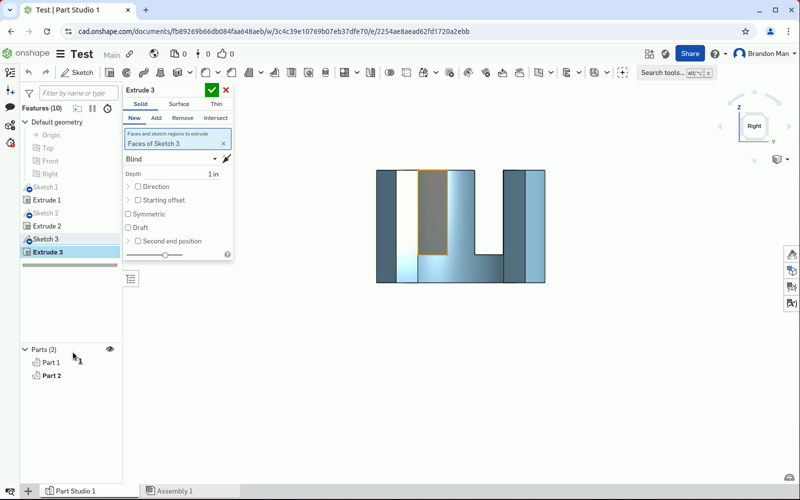
mouse_move(143, 106)
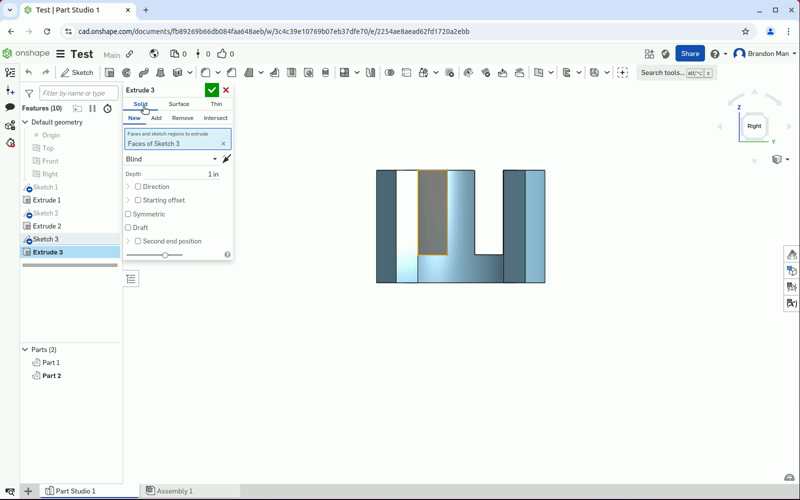
click(143, 106)
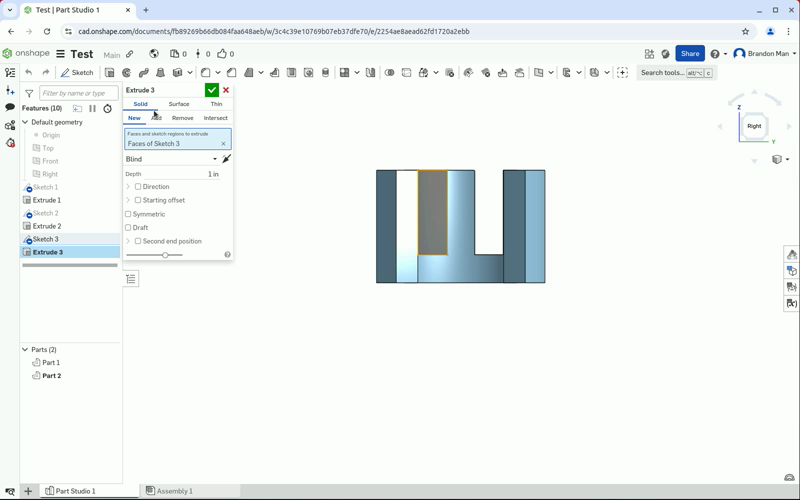
mouse_move(186, 120)
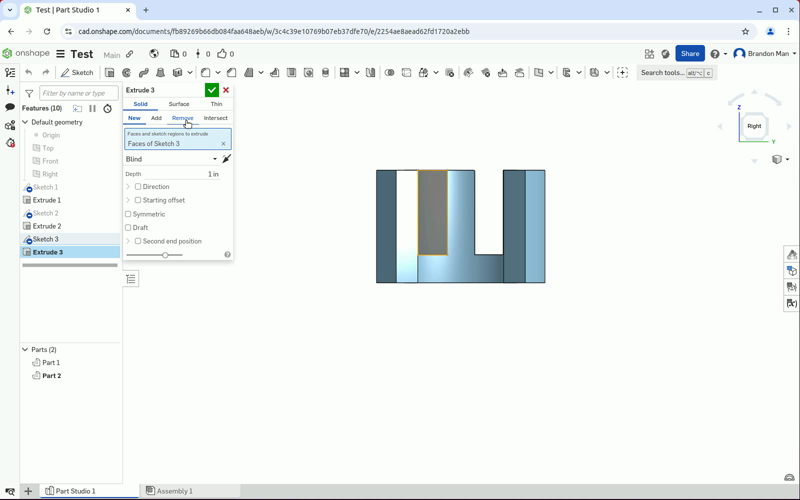
click(186, 120)
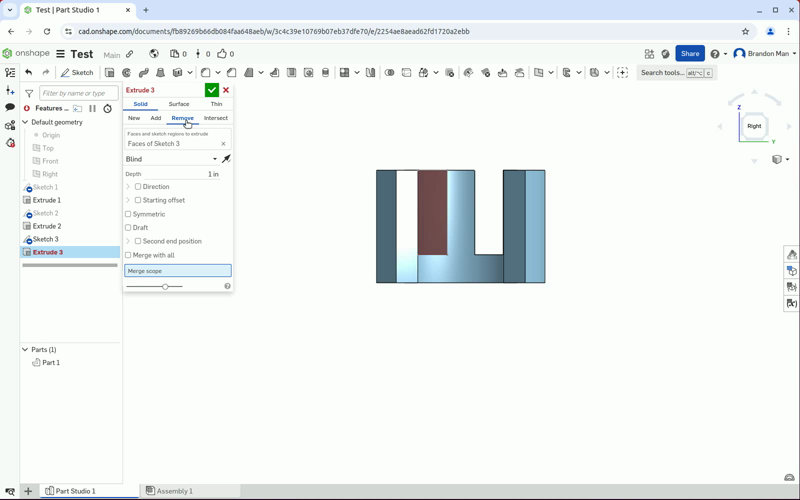
key(tab, 4)
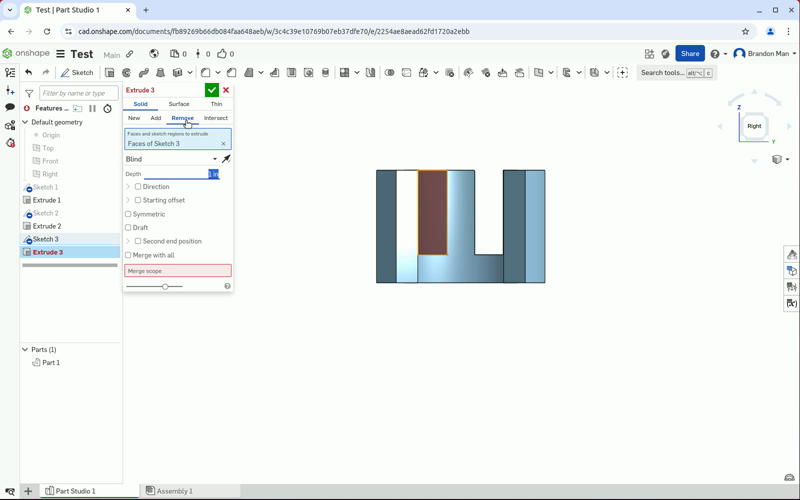
text(23.108)
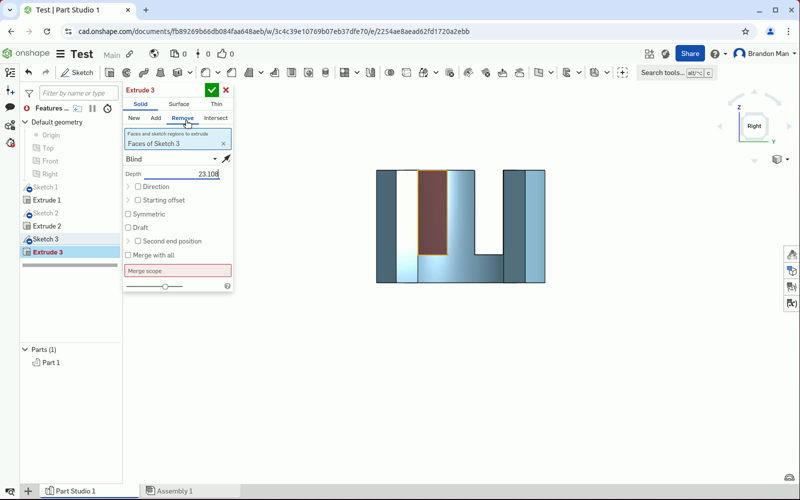
key(tab, 6)
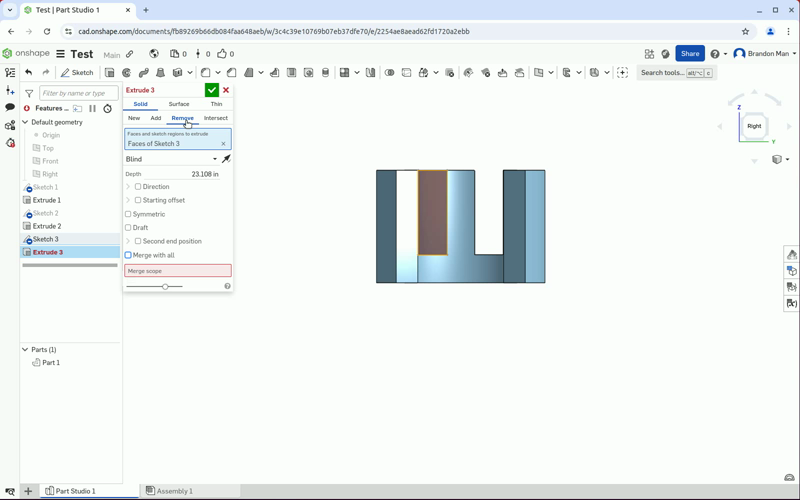
key(space)
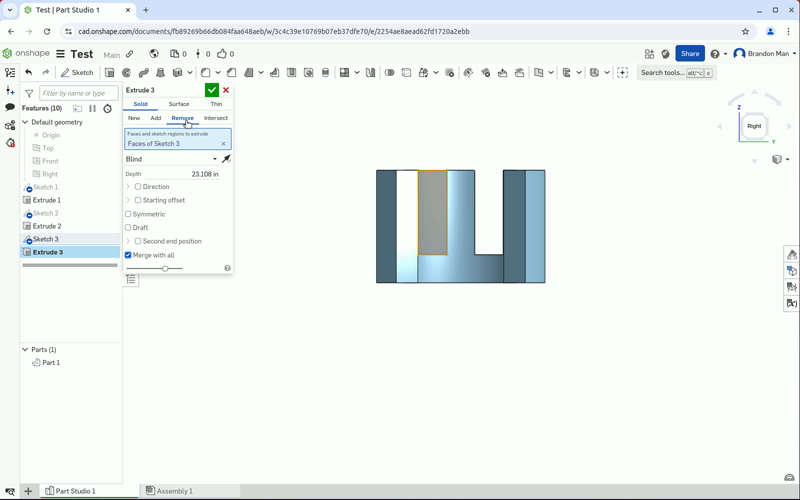
key(enter)
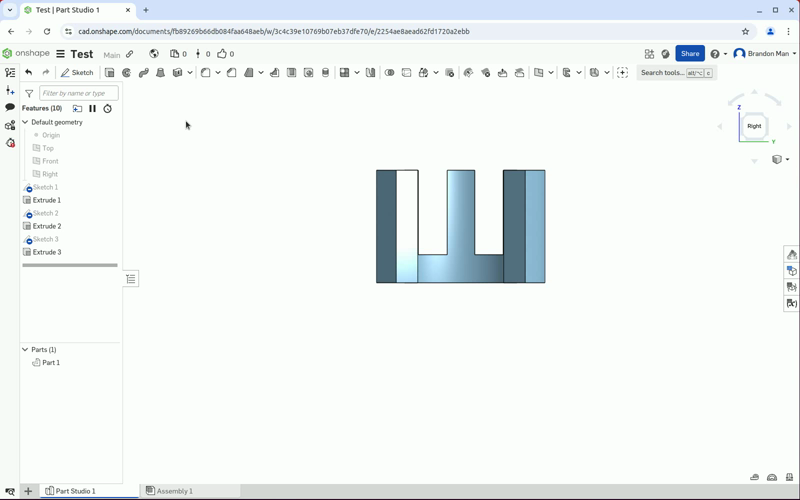
key(shift+h)
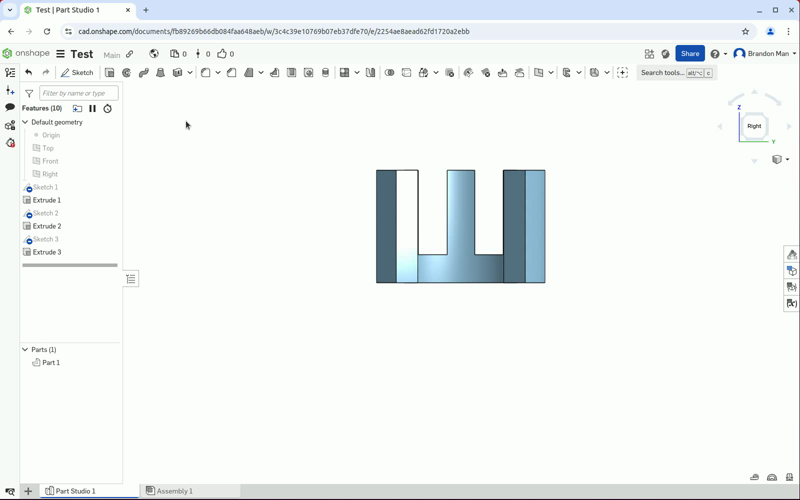
key(shift+h)
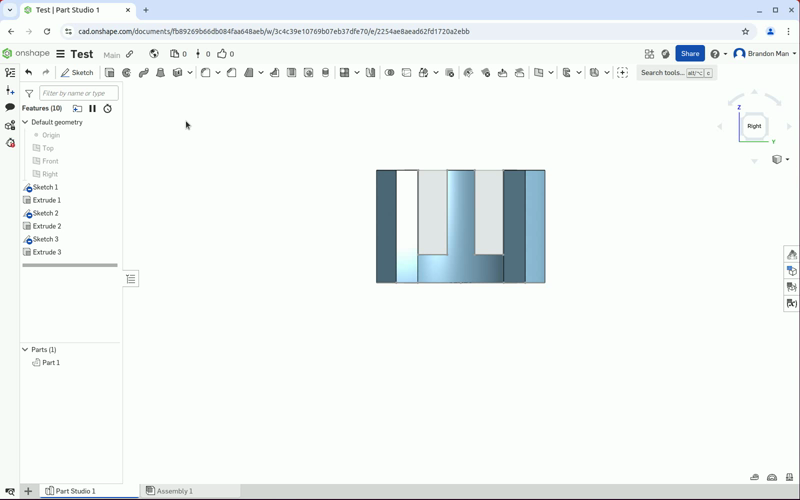
key(shift+7)
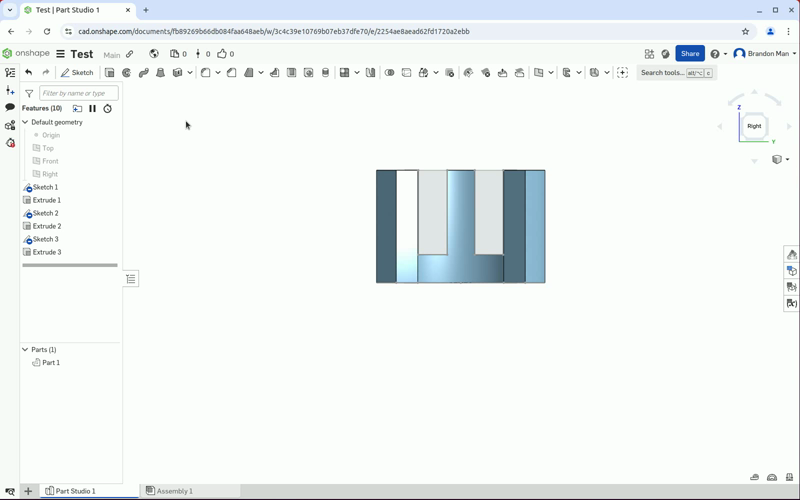
key(right, 2)
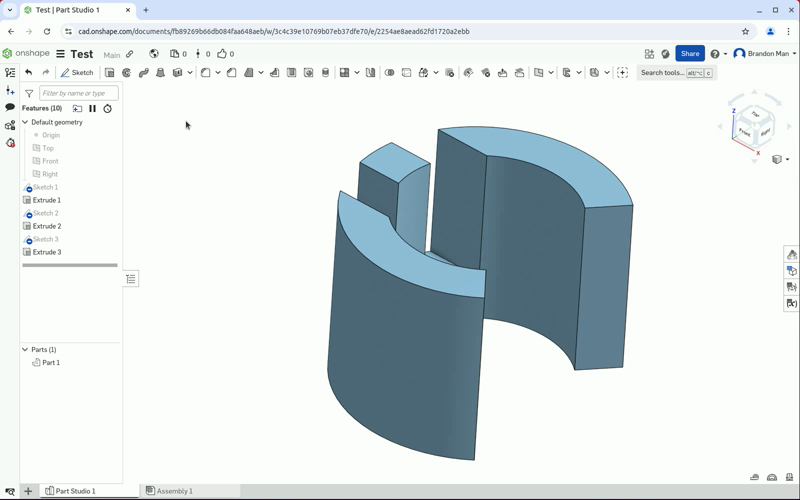
key(down, 2)
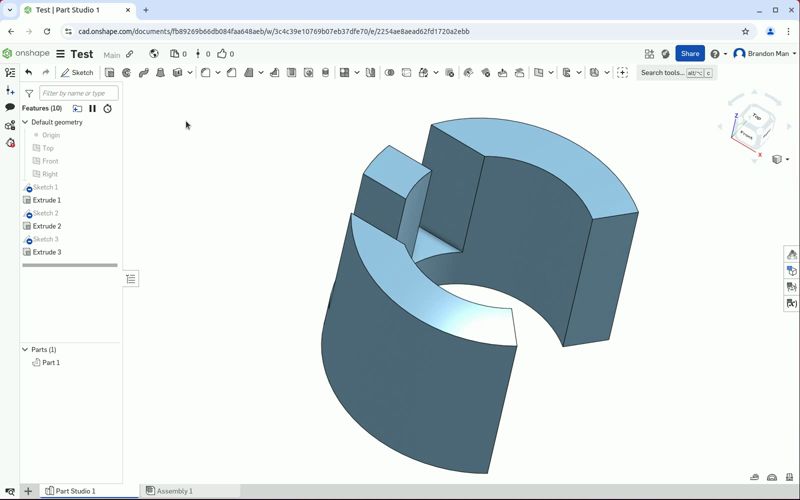
key(up, 2)
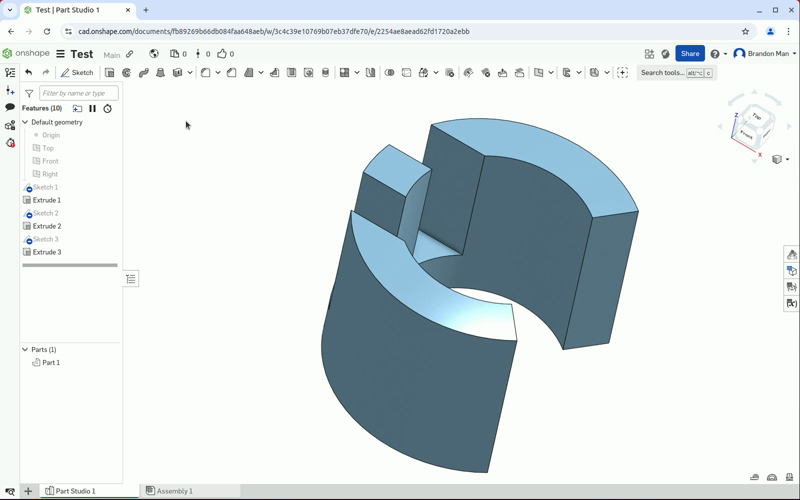
key(left, 2)
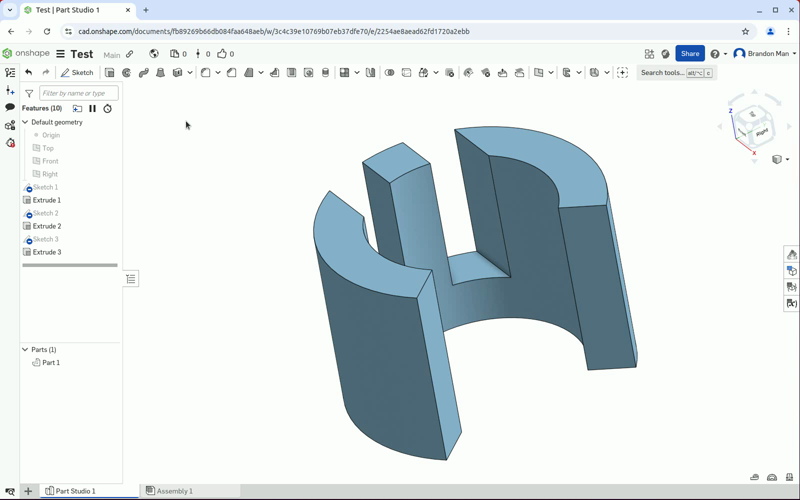
mouse_move(73, 189)
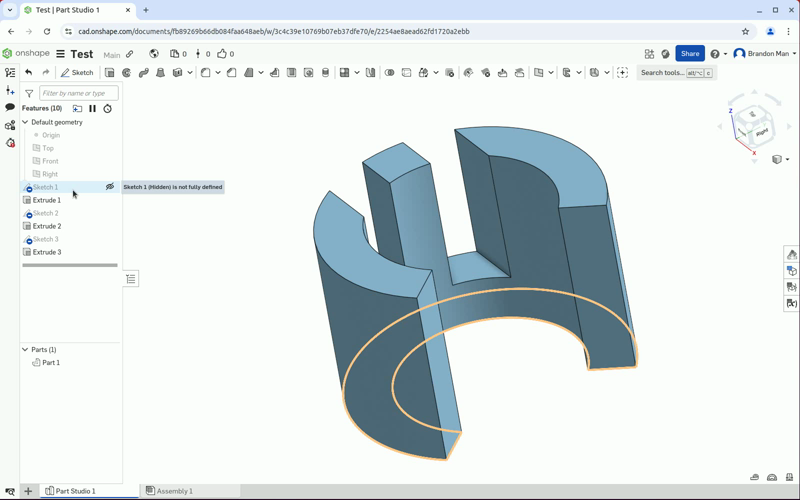
click(73, 189)